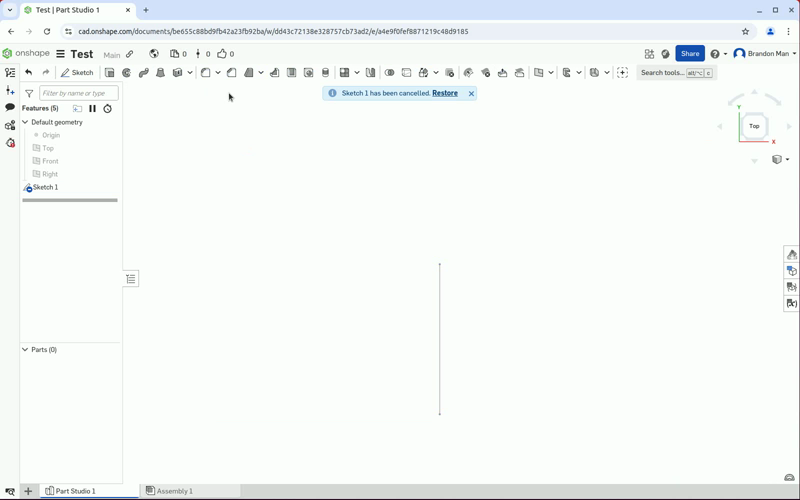
key(shift+h)
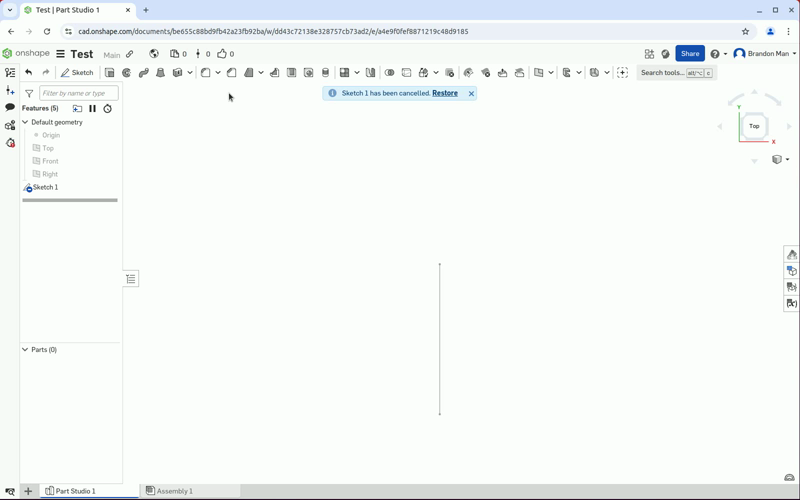
key(shift+s)
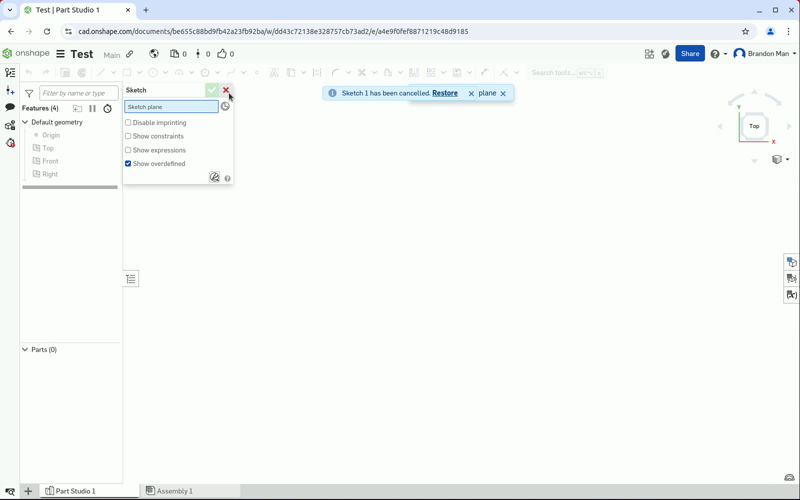
mouse_move(73, 150)
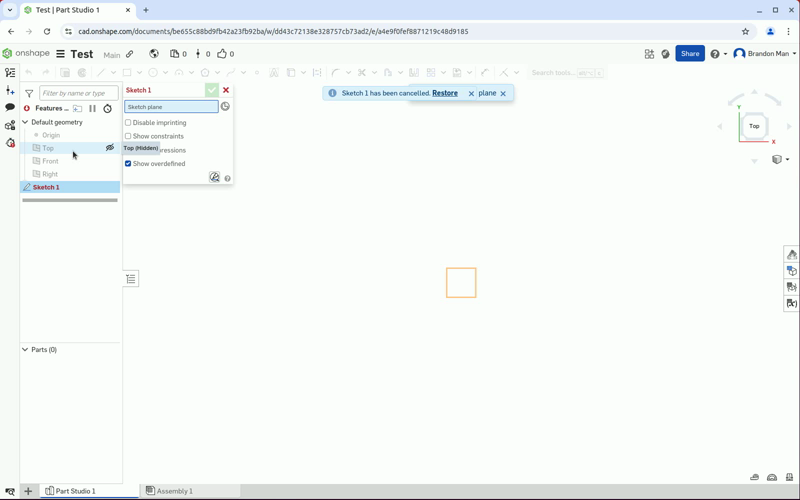
click(73, 150)
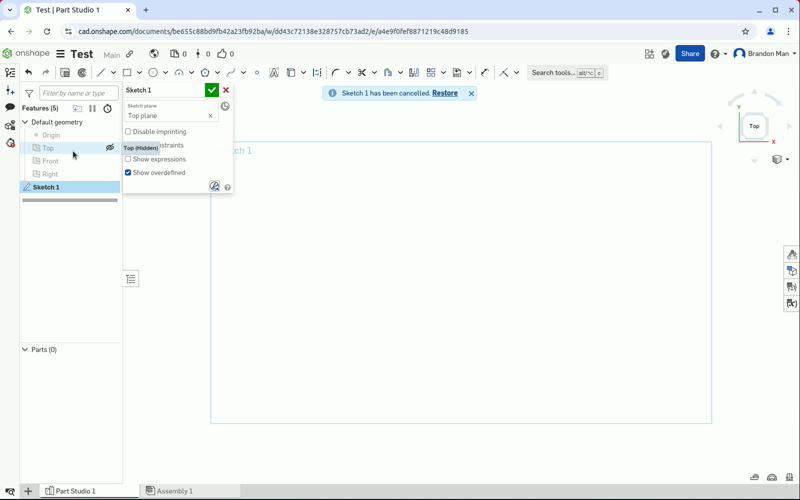
mouse_move(73, 352)
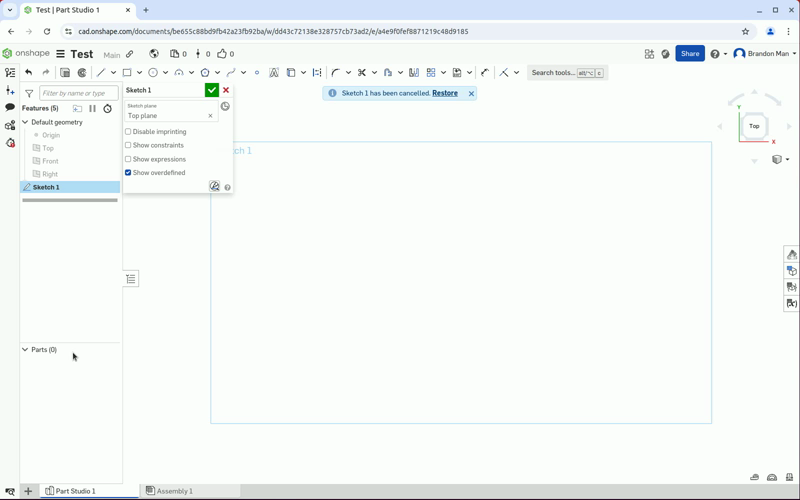
key(y)
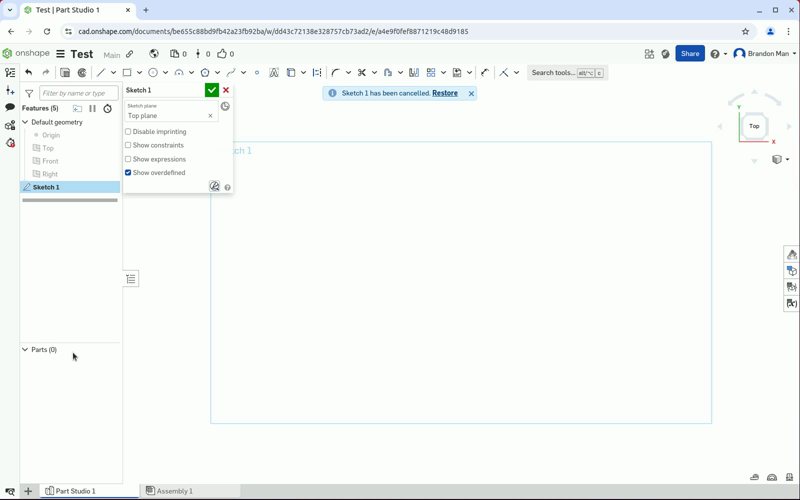
key(c)
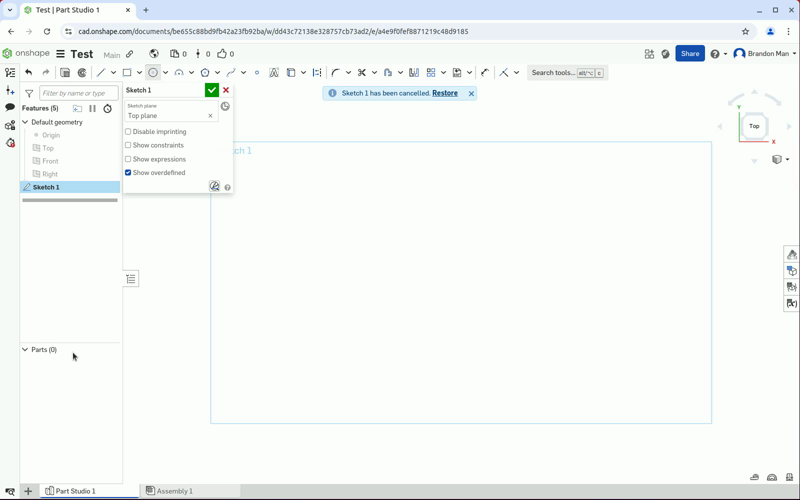
key_down(shift)
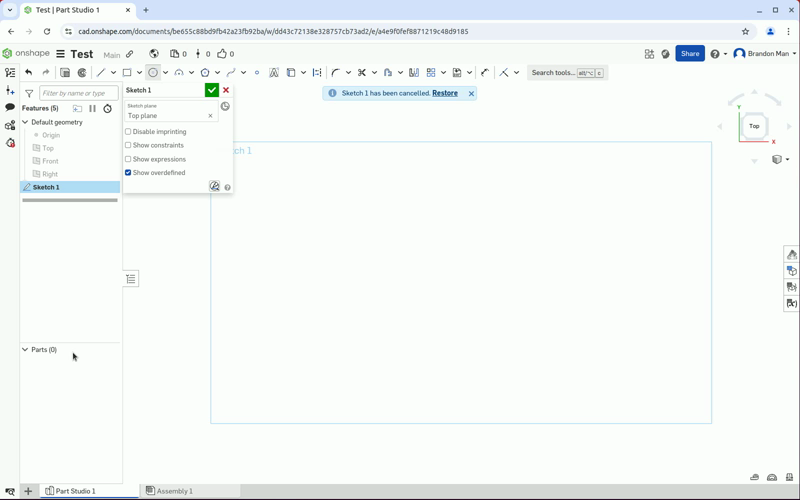
mouse_move(380, 258)
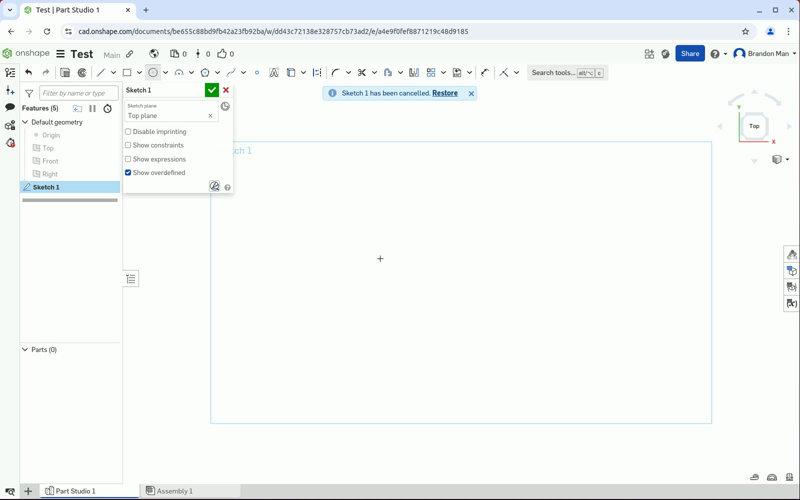
click(380, 258)
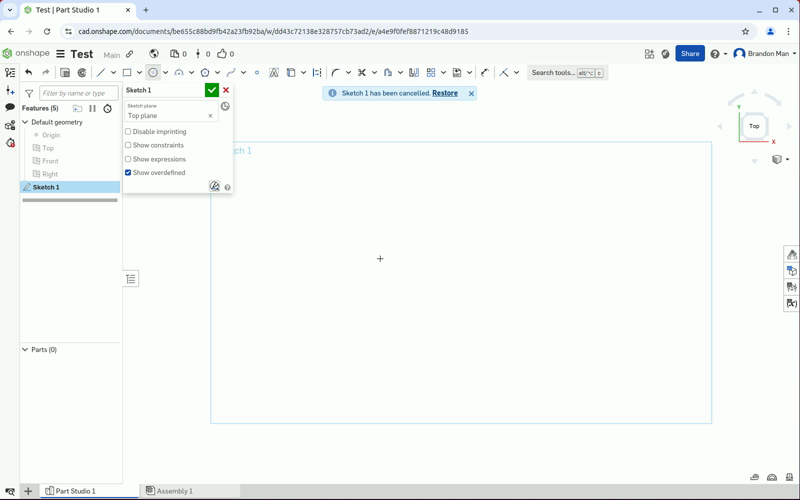
key_up(shift)
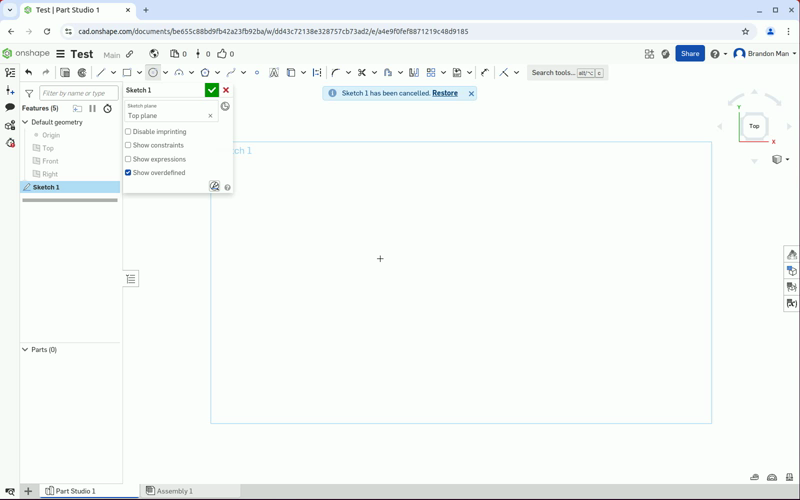
mouse_move(396, 258)
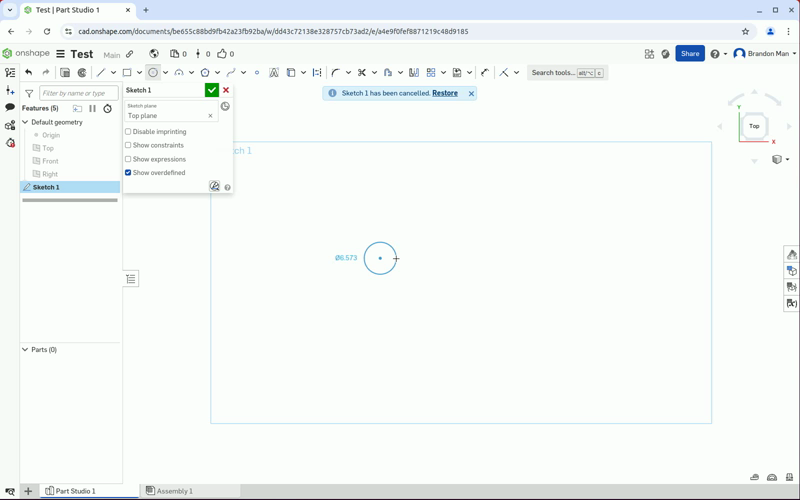
click(396, 258)
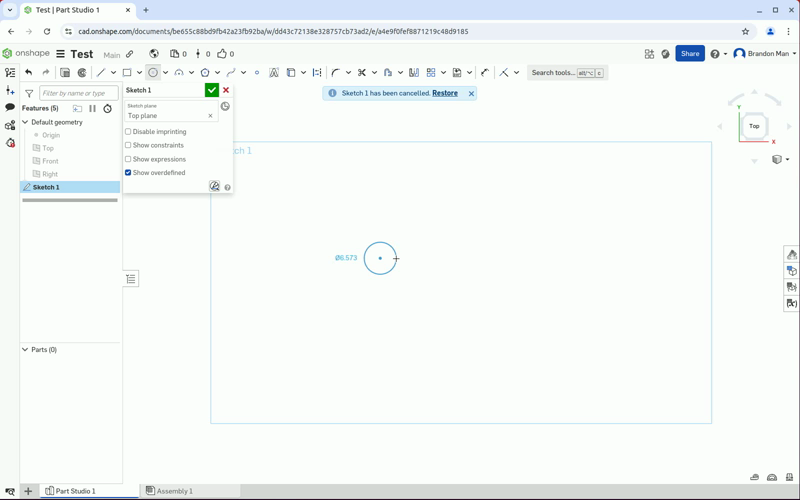
key(esc)
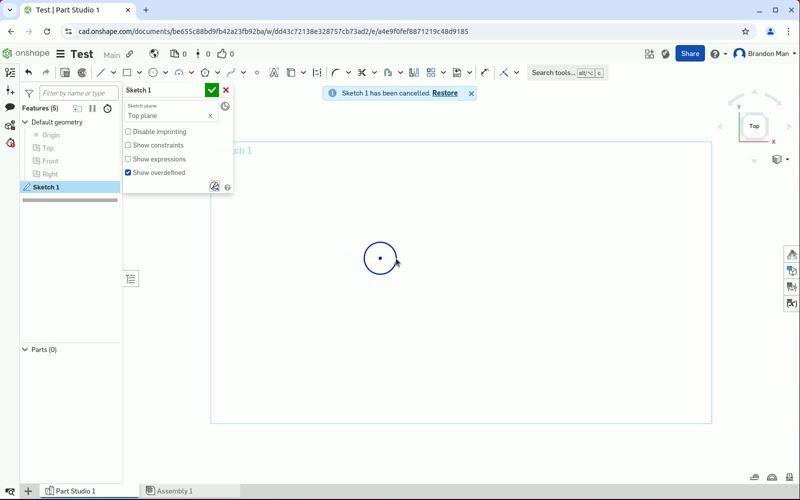
key(c)
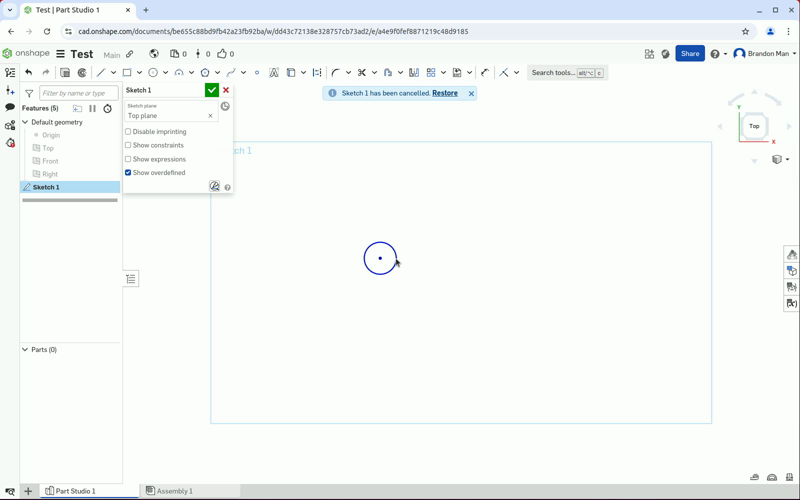
key_down(shift)
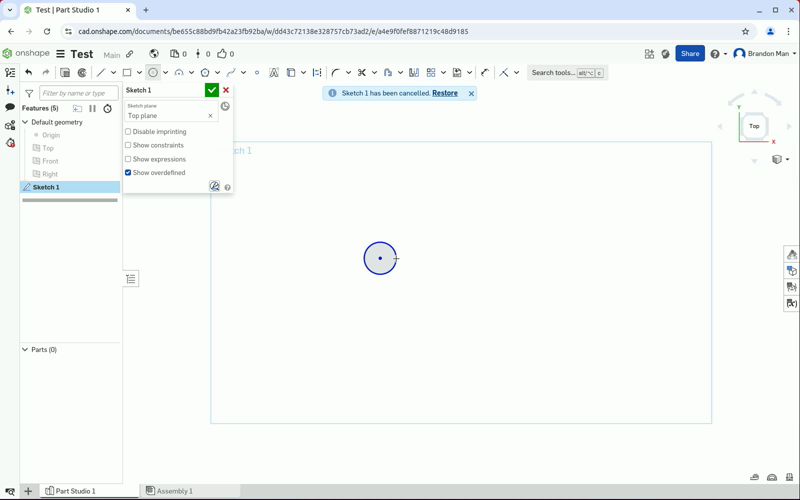
mouse_move(380, 258)
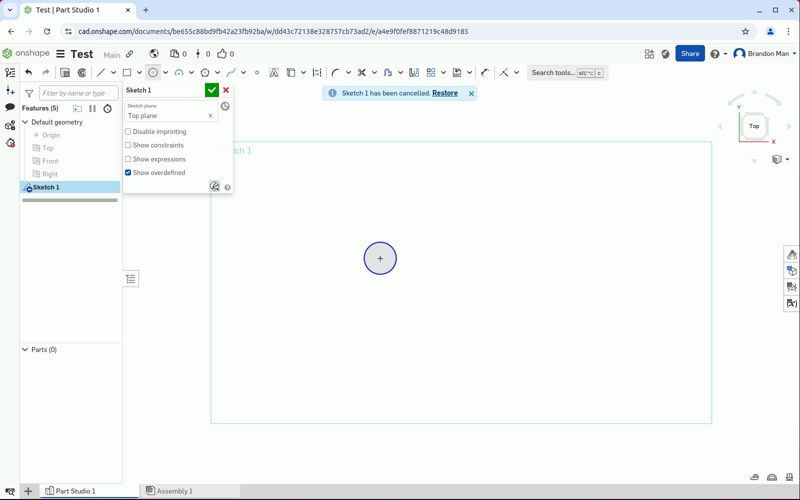
click(380, 258)
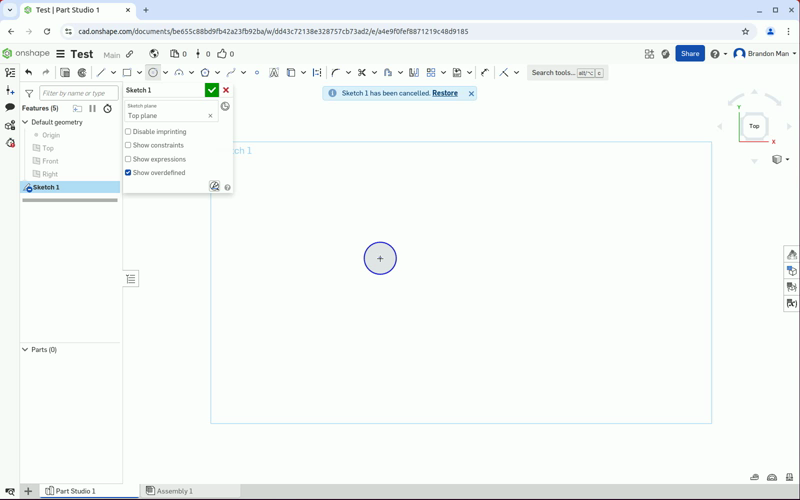
key_up(shift)
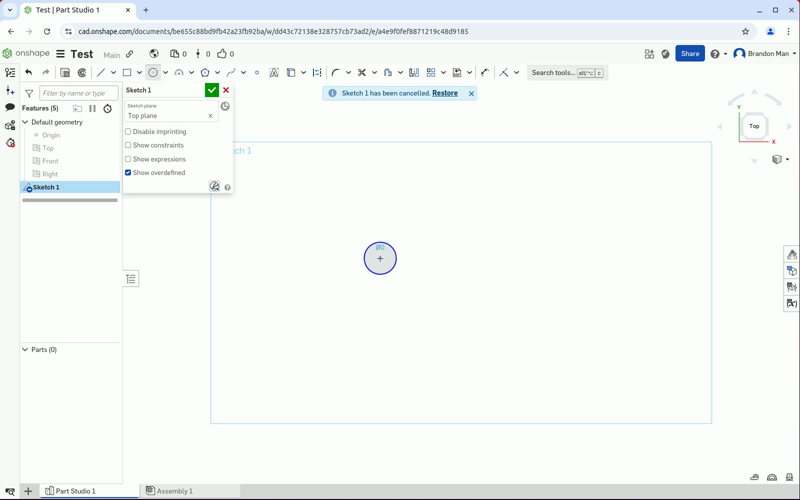
mouse_move(384, 258)
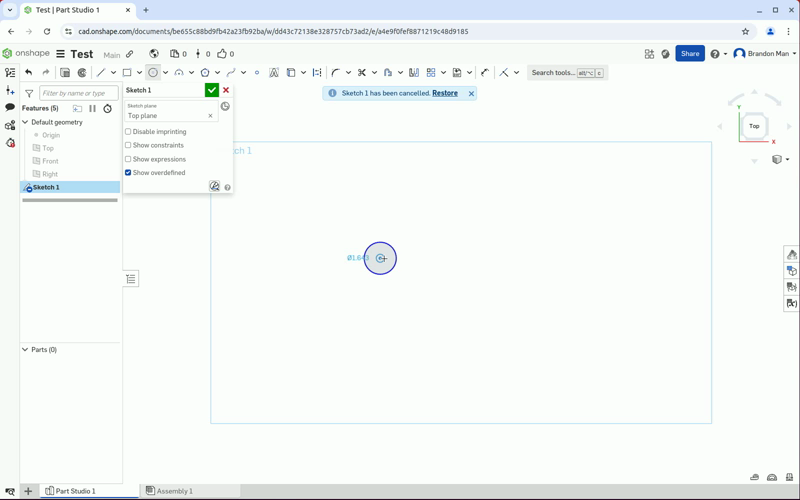
scroll(6)
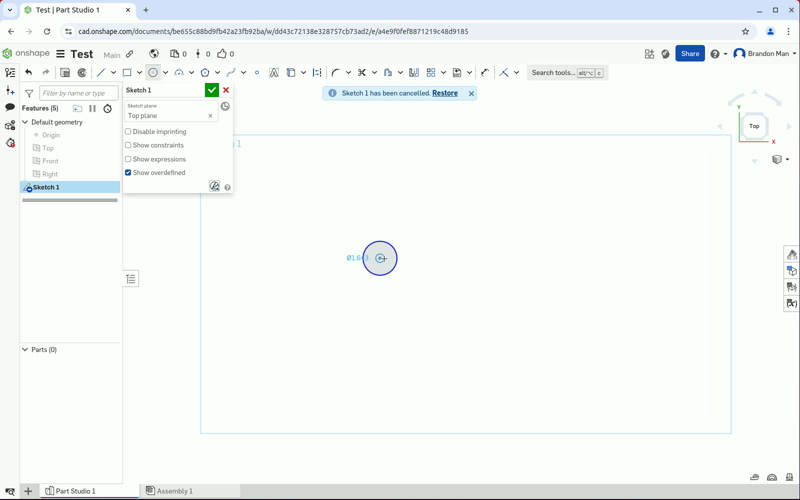
scroll(6)
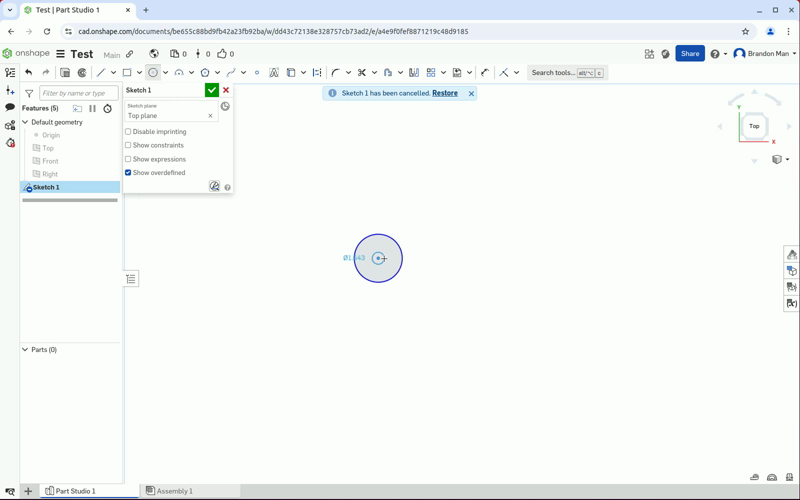
scroll(6)
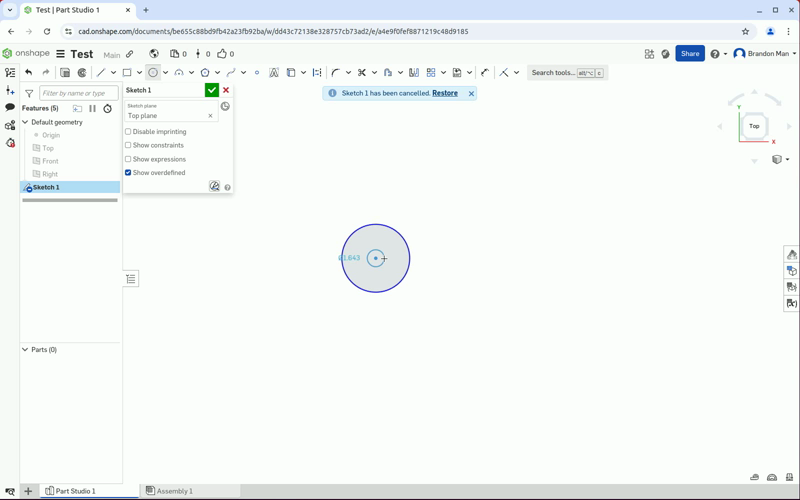
scroll(6)
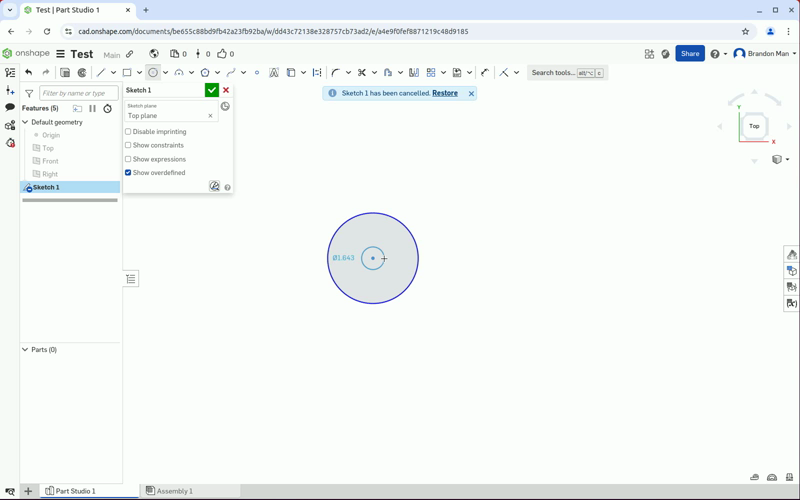
scroll(6)
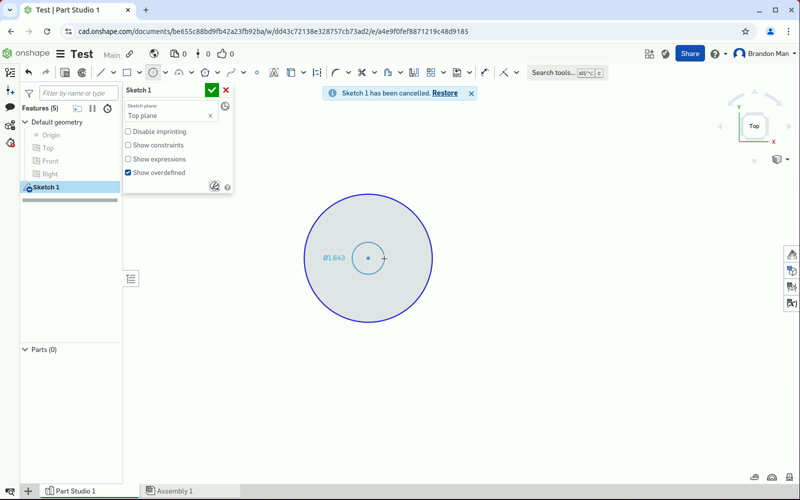
scroll(6)
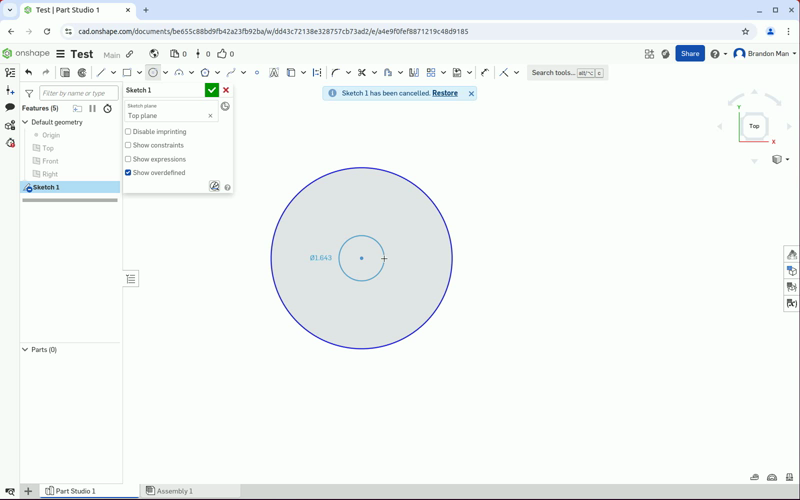
scroll(6)
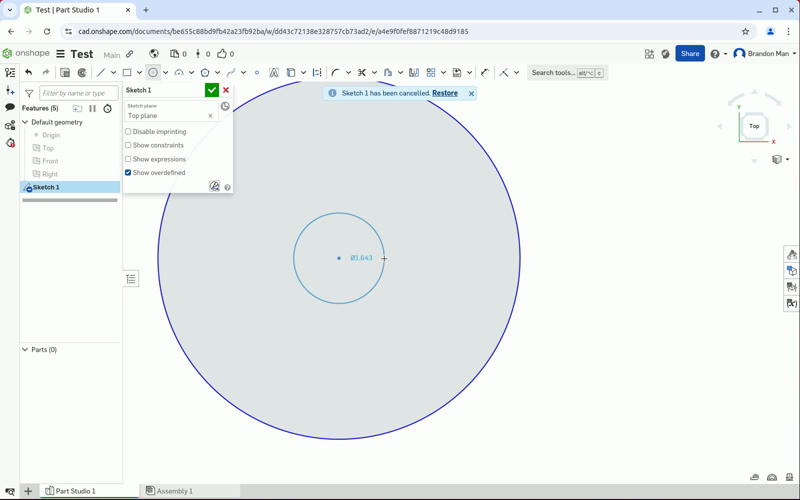
click(384, 258)
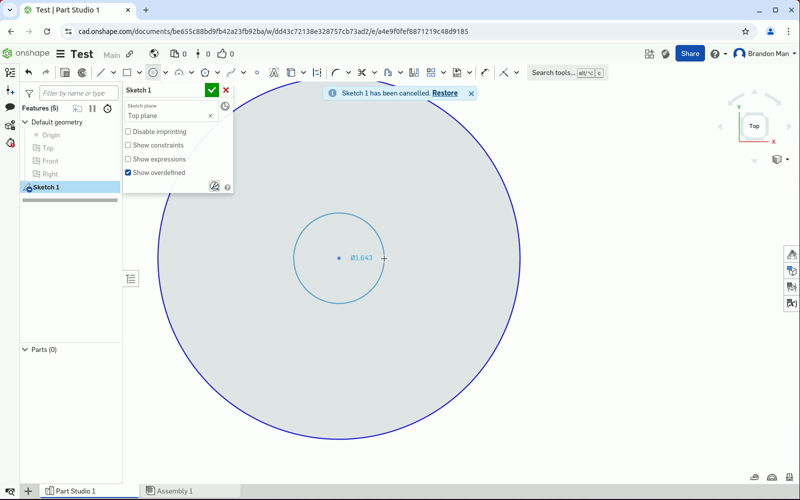
scroll(-6)
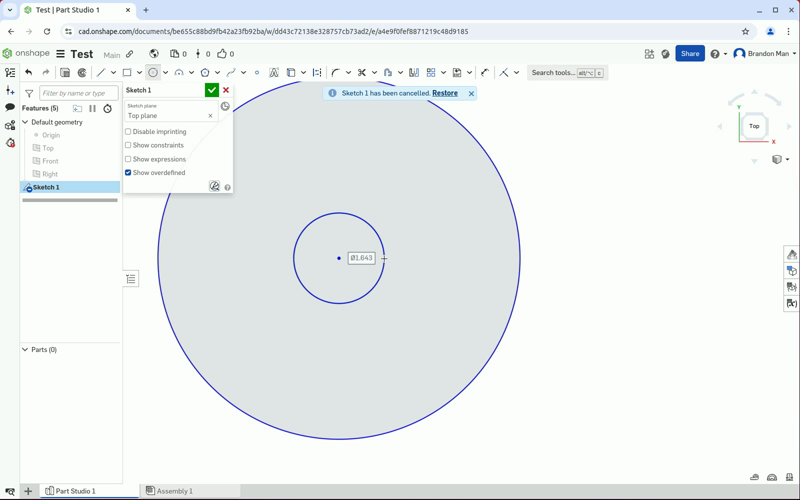
scroll(-6)
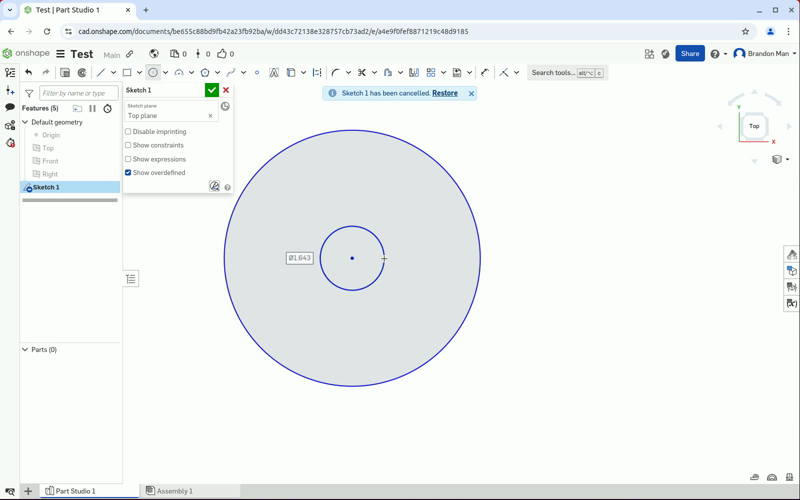
scroll(-6)
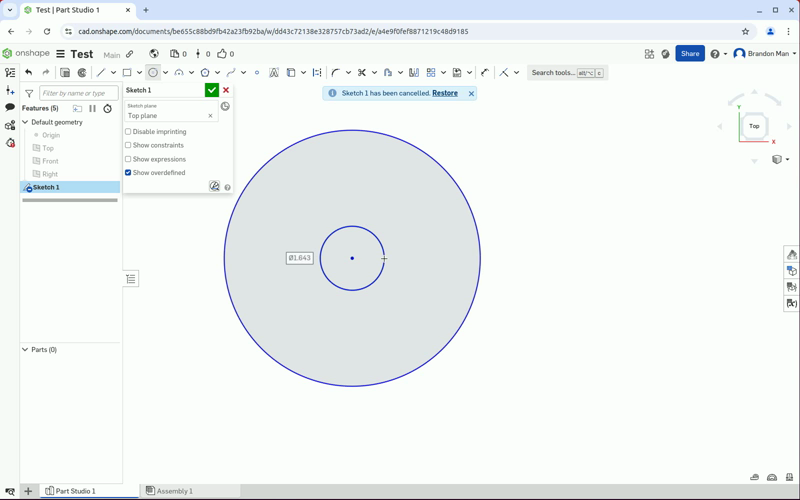
scroll(-6)
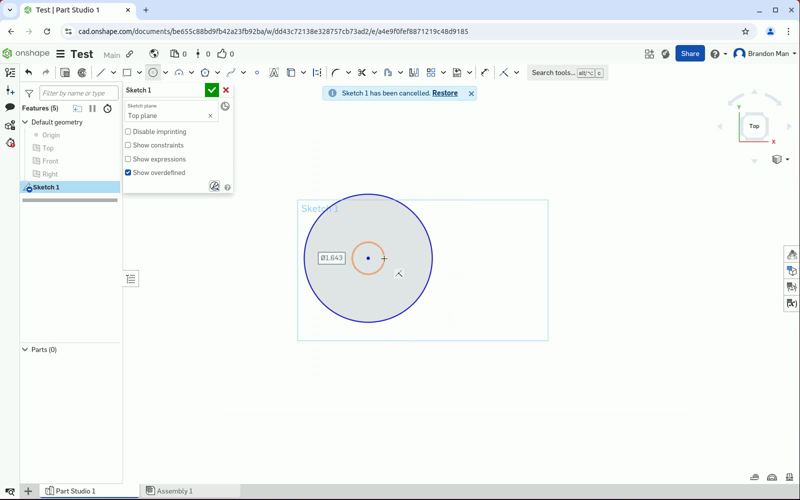
scroll(-6)
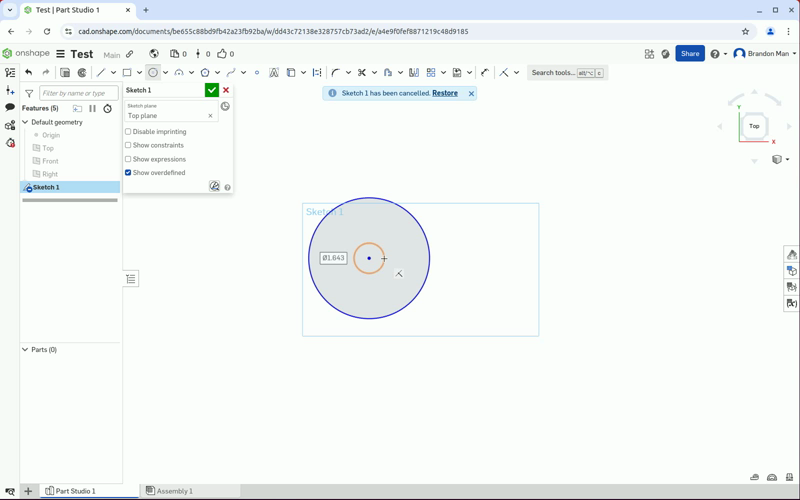
scroll(-6)
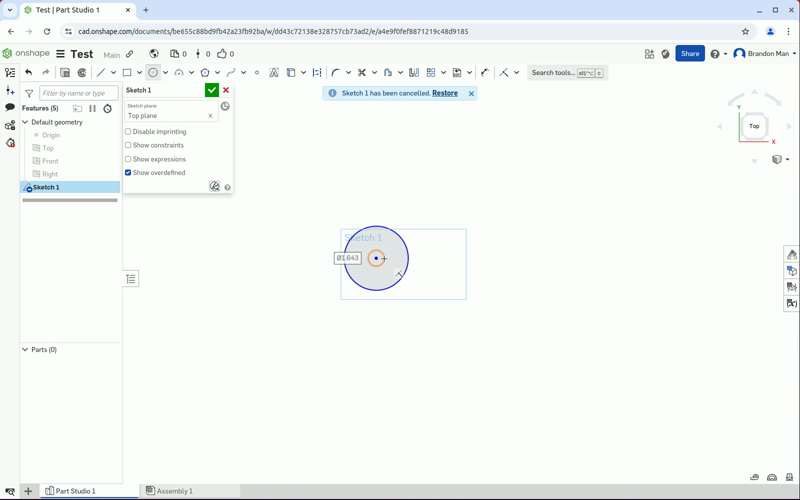
scroll(-6)
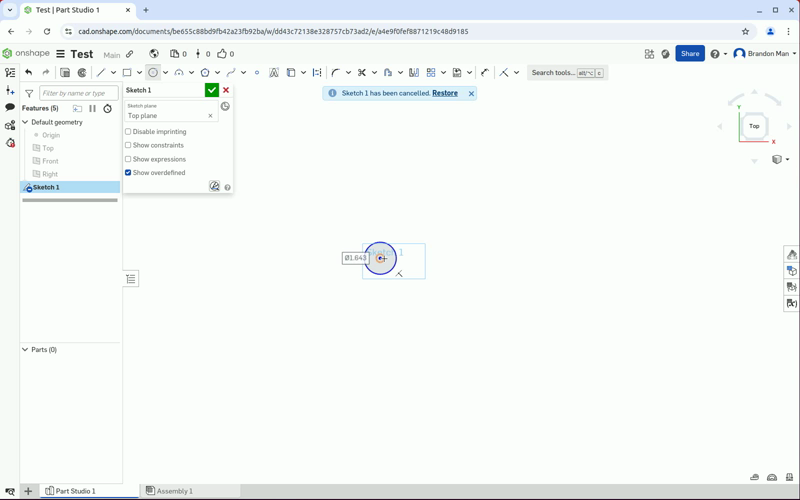
key(esc)
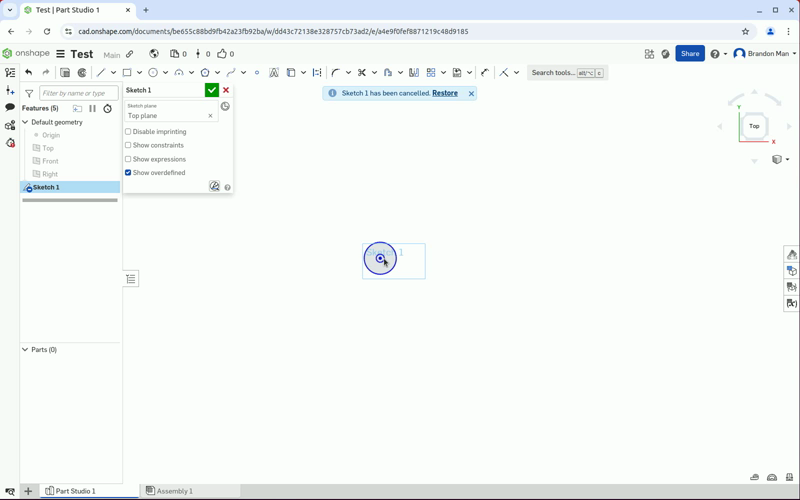
mouse_move(386, 263)
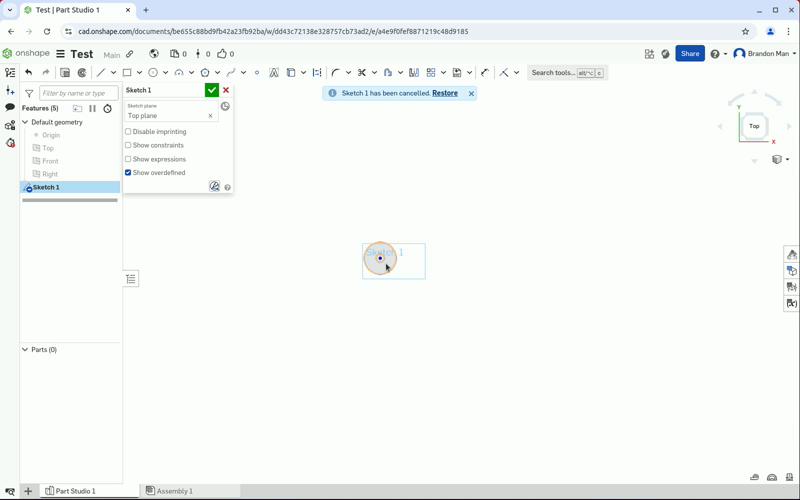
scroll(6)
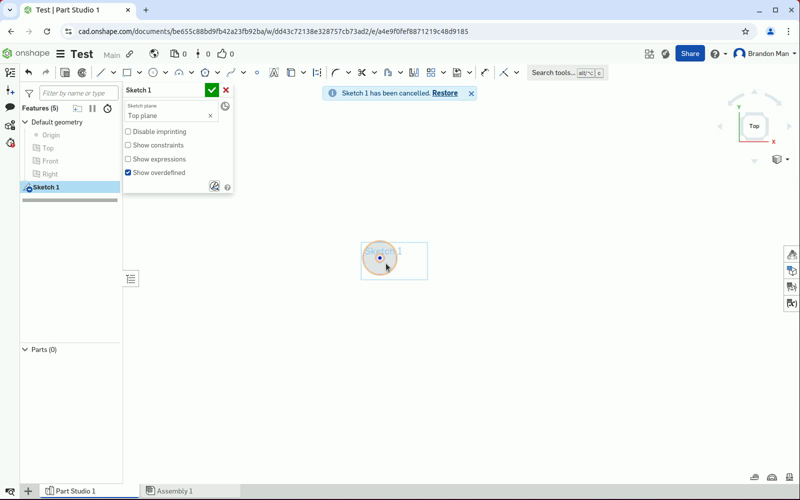
scroll(6)
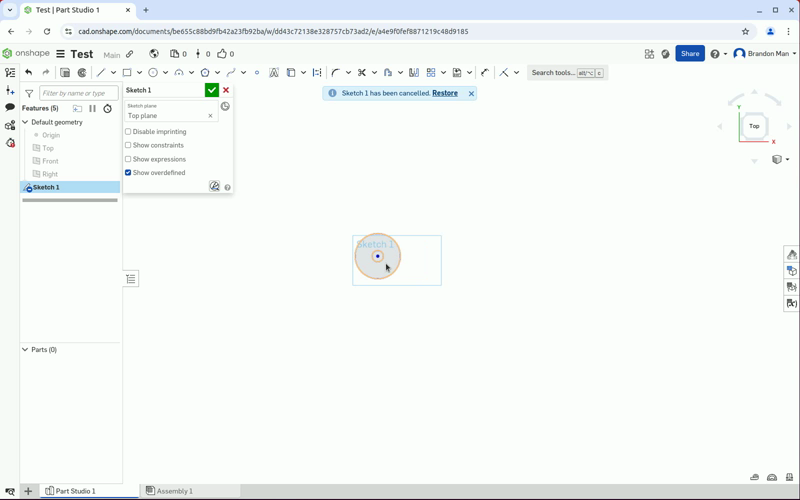
scroll(6)
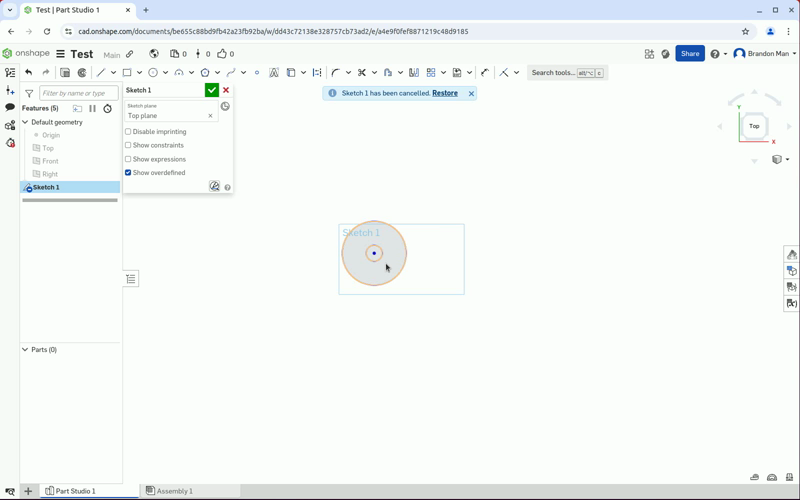
scroll(6)
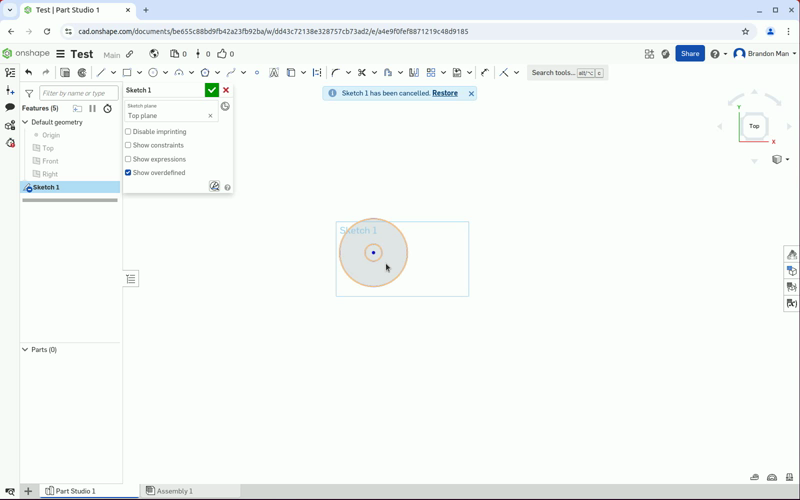
scroll(6)
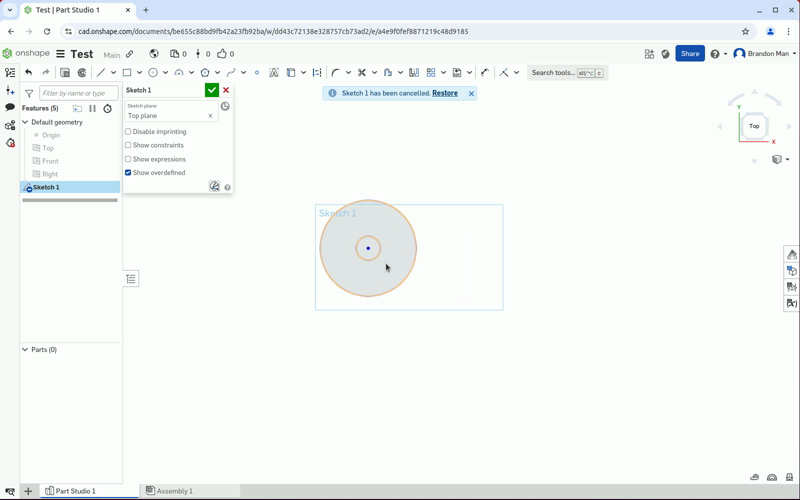
scroll(6)
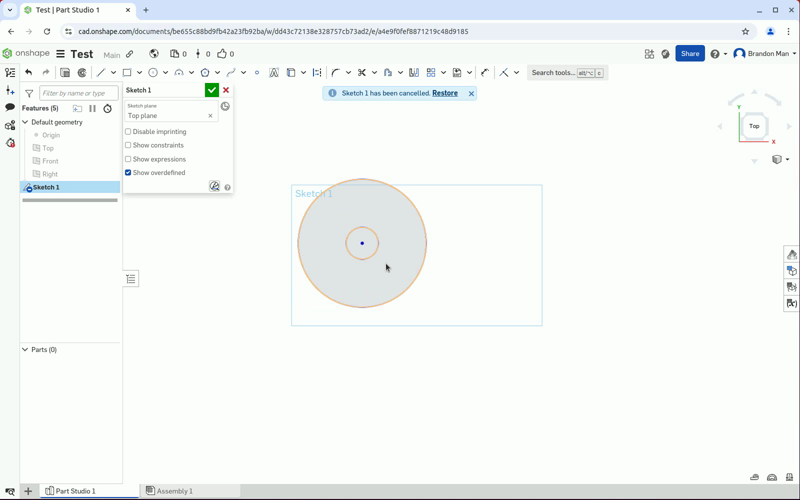
scroll(6)
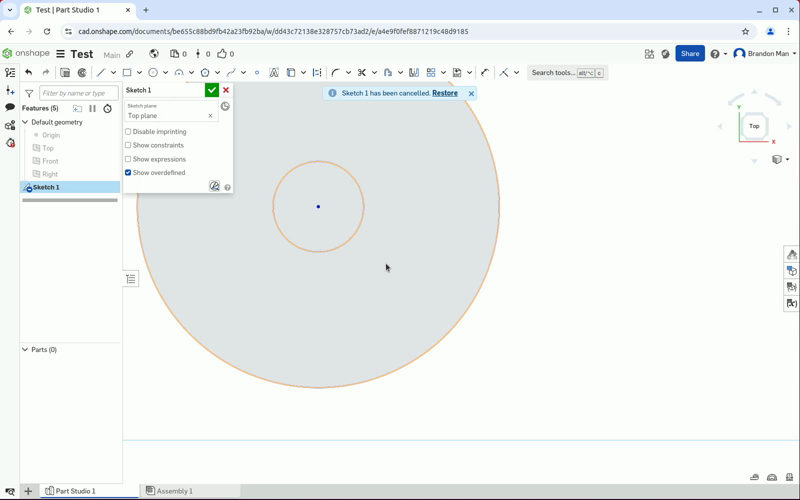
click(386, 263)
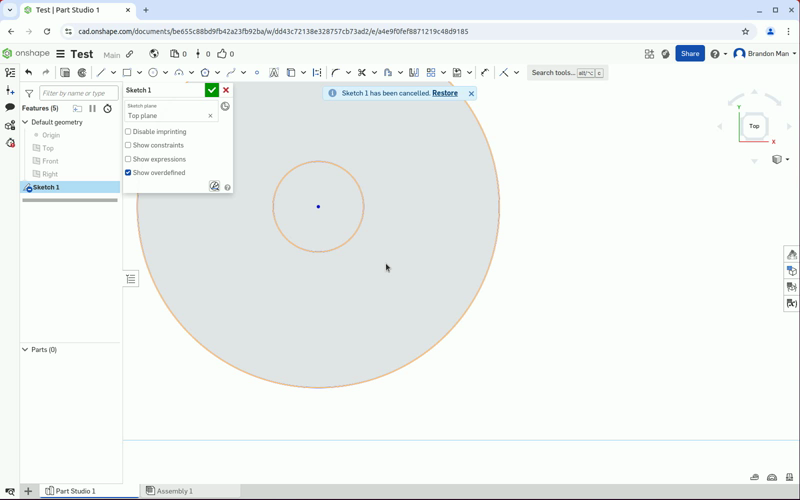
scroll(-6)
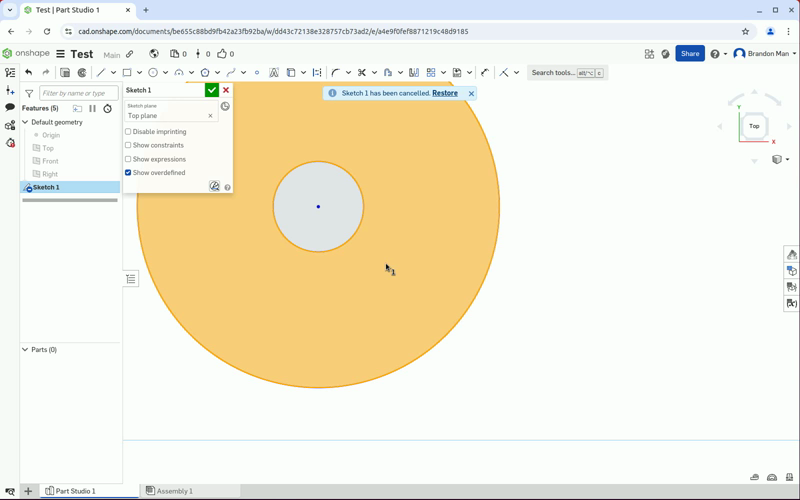
scroll(-6)
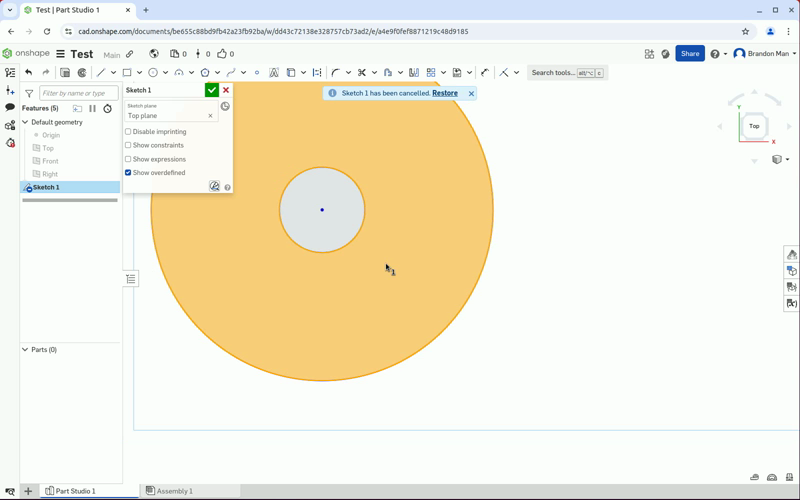
scroll(-6)
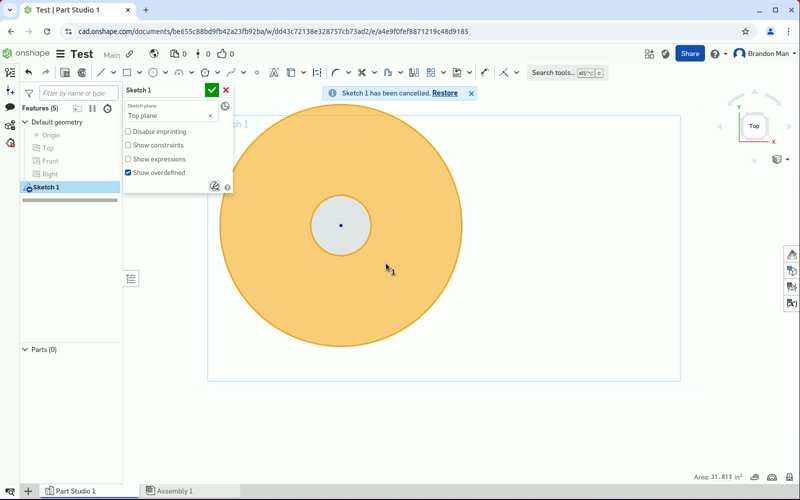
scroll(-6)
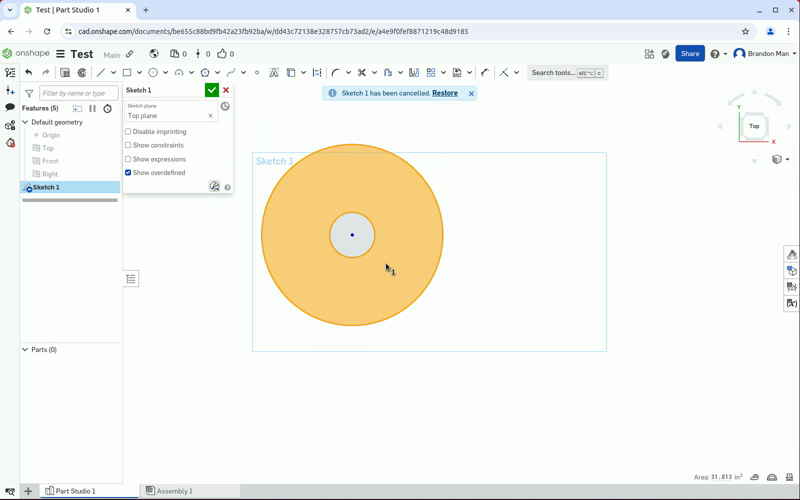
scroll(-6)
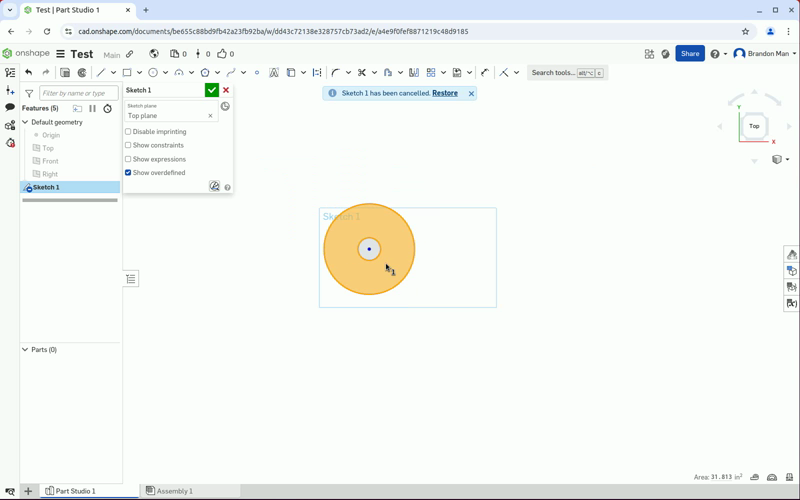
scroll(-6)
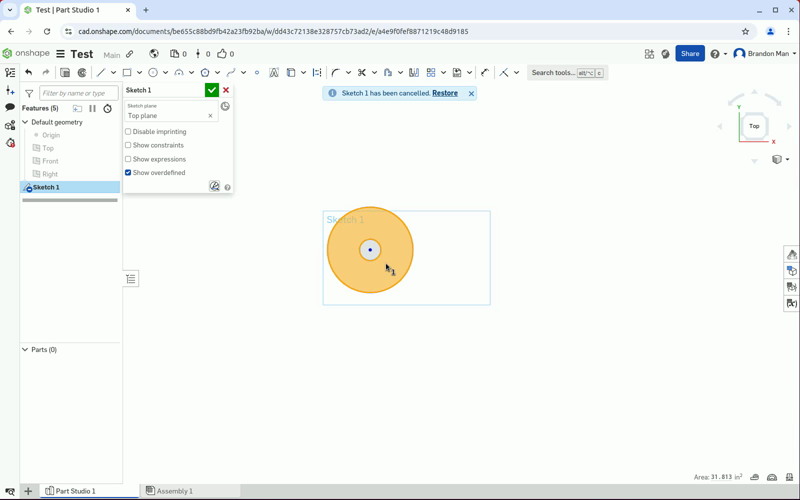
scroll(-6)
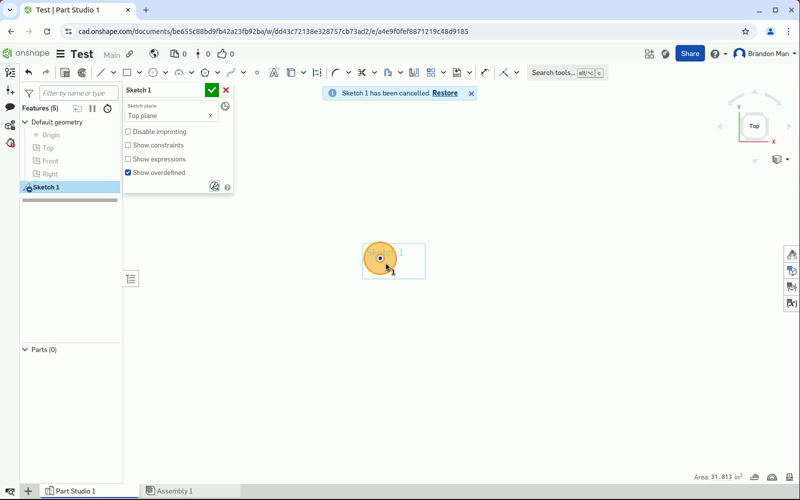
mouse_move(73, 352)
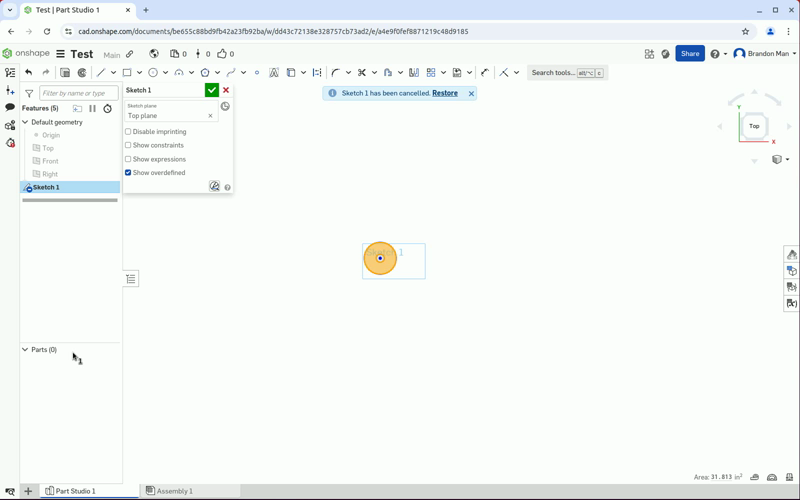
key(shift+y)
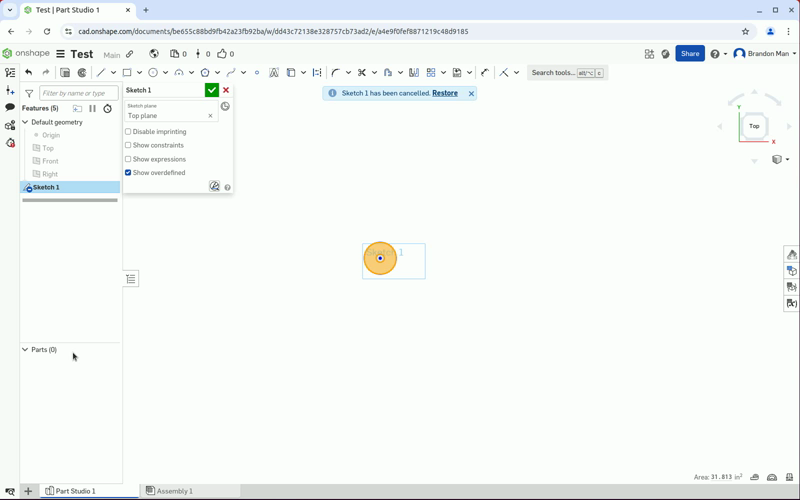
key(shift+e)
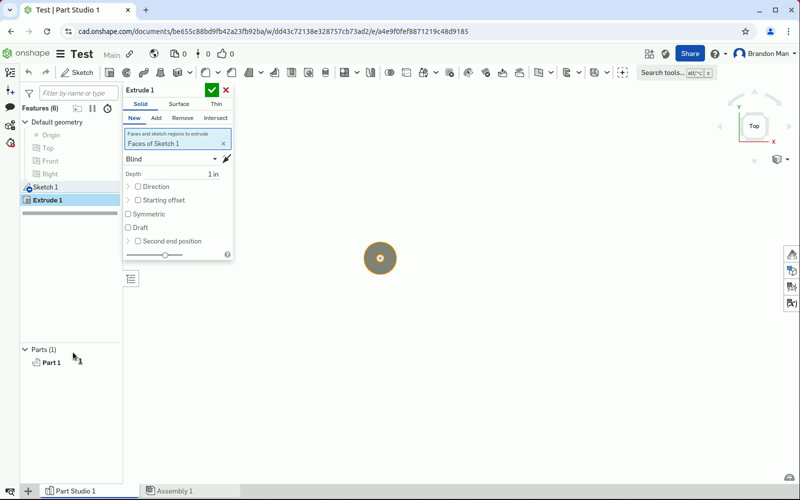
mouse_move(143, 106)
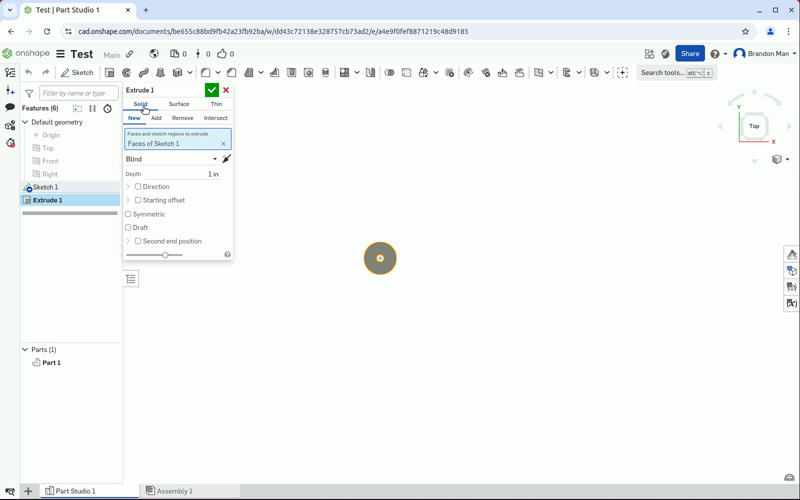
click(143, 106)
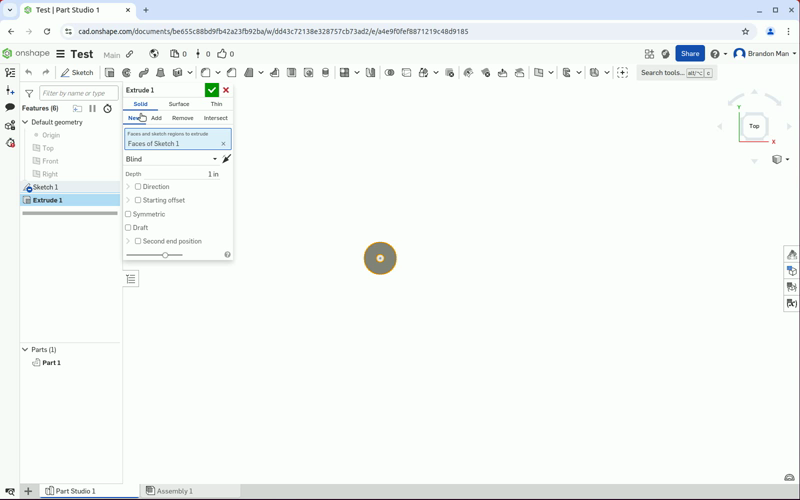
mouse_move(137, 120)
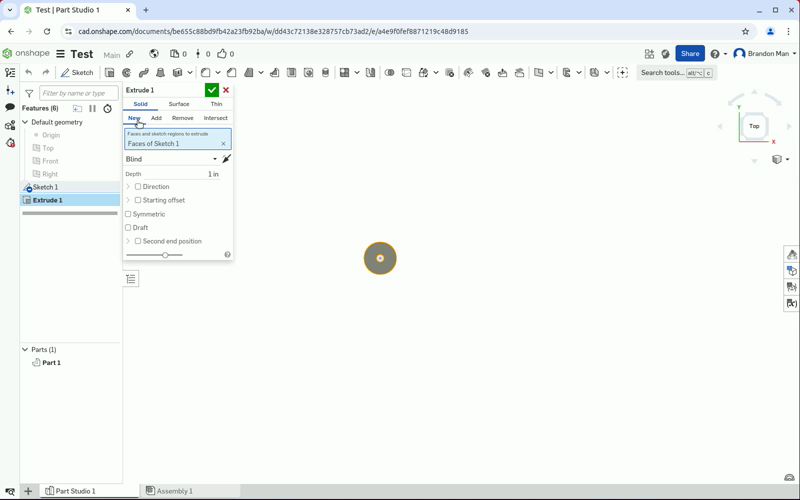
click(137, 120)
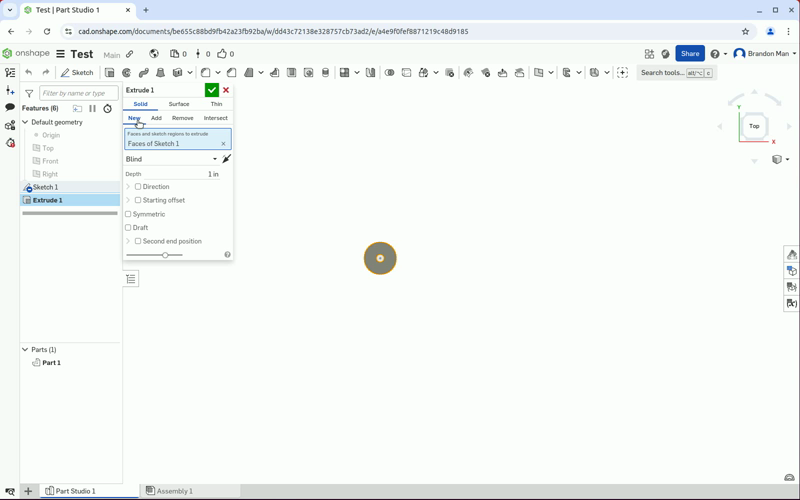
key(tab, 4)
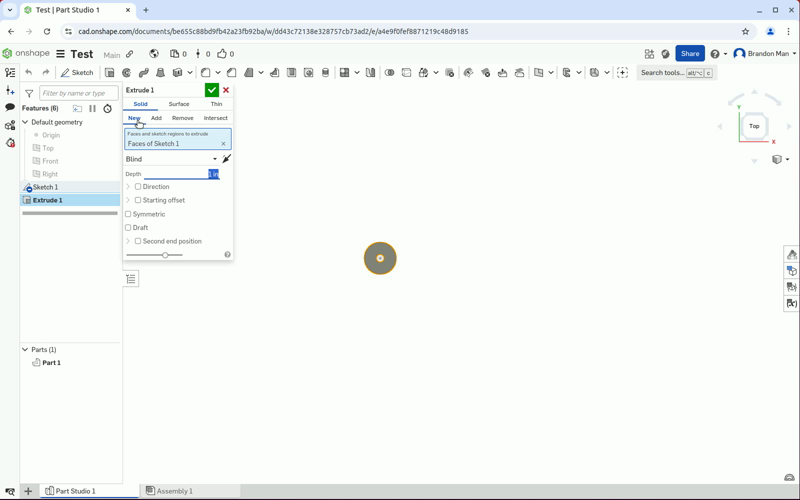
text(1.685)
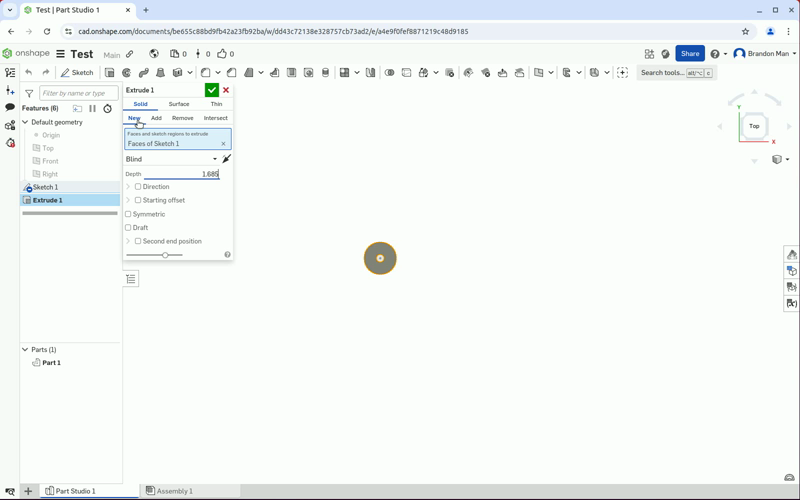
key(enter)
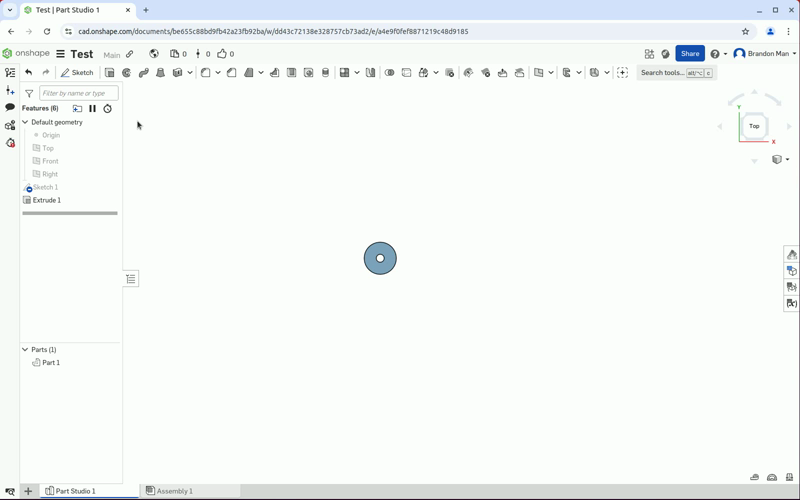
key(shift+h)
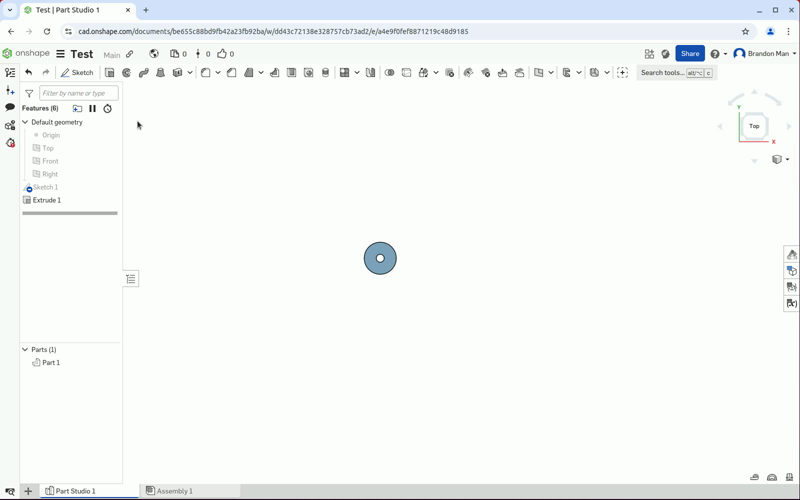
key(shift+h)
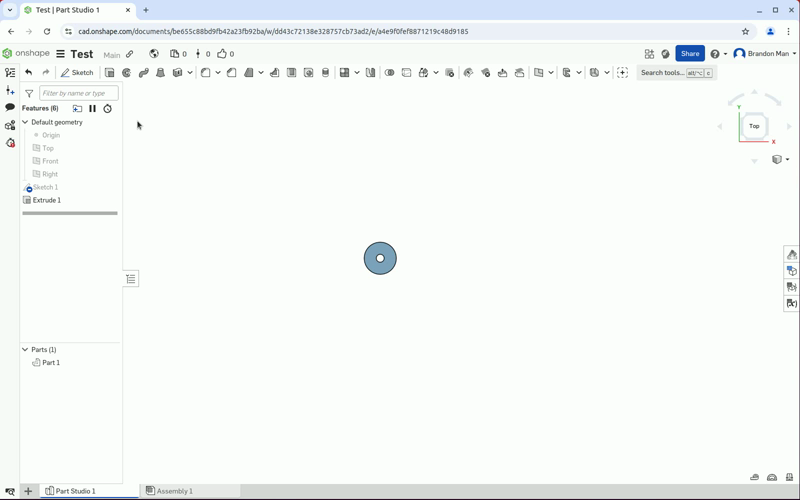
mouse_move(73, 189)
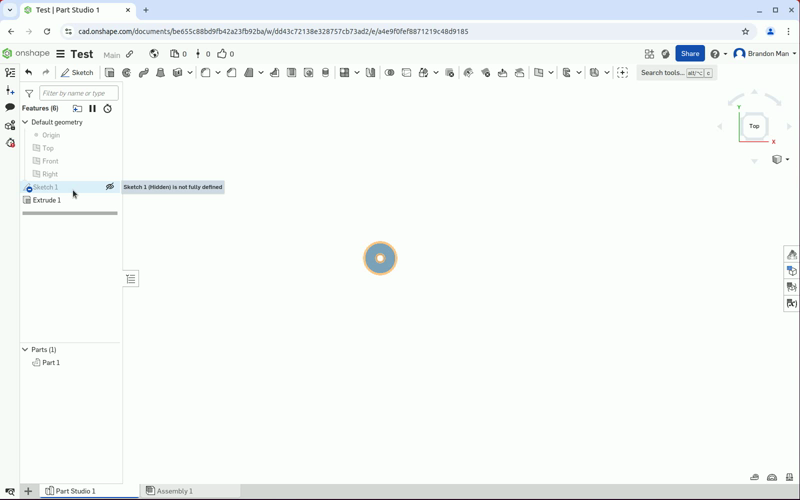
click(73, 189)
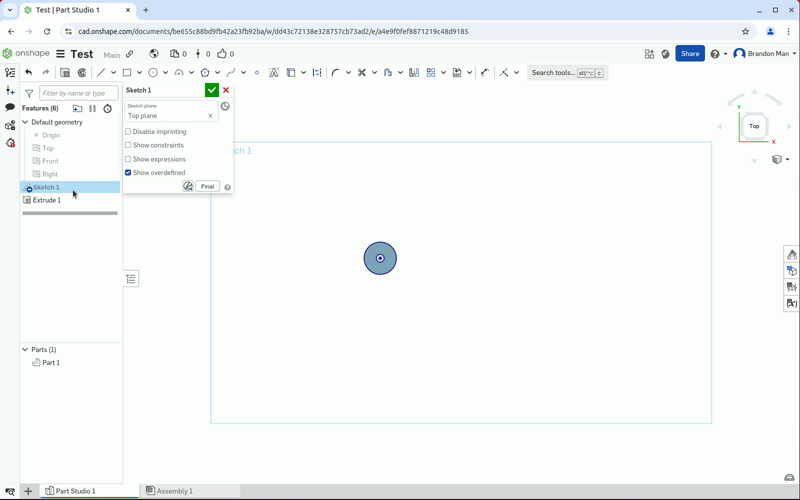
mouse_move(229, 92)
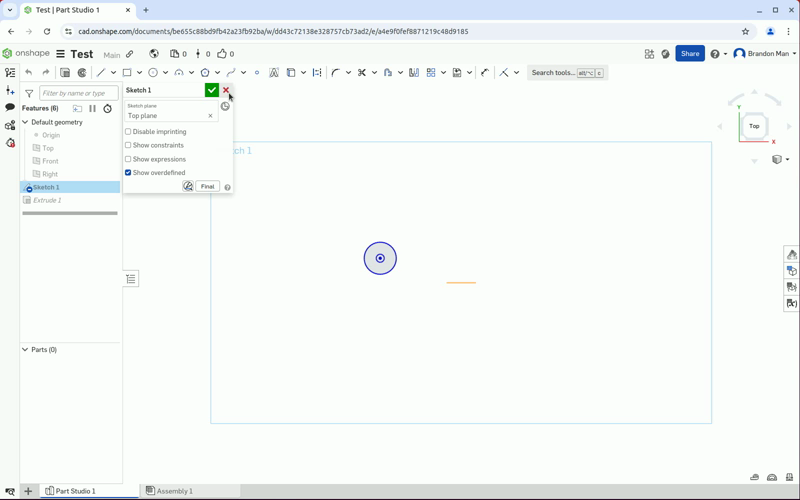
click(229, 92)
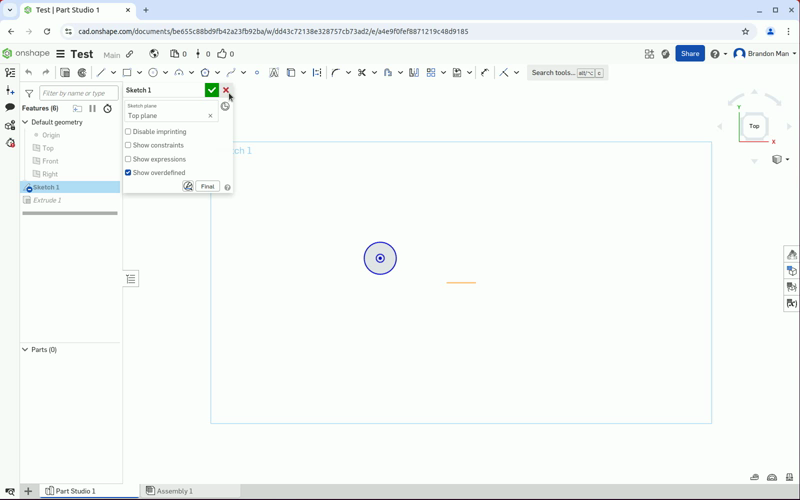
key(shift+s)
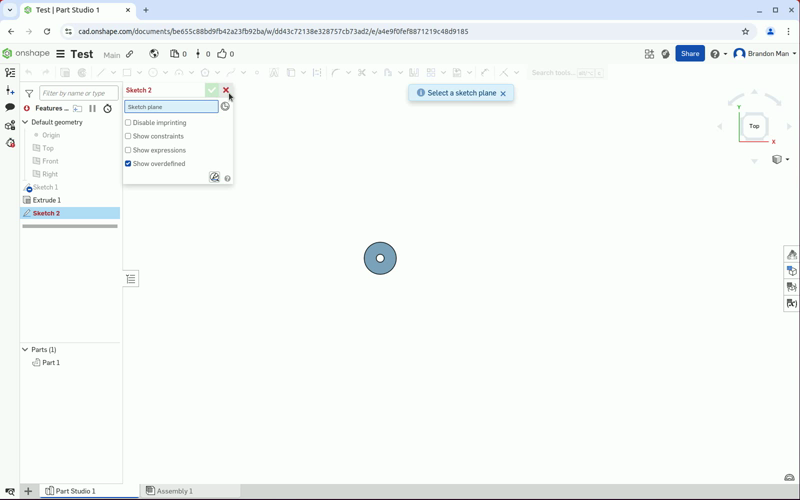
mouse_move(73, 150)
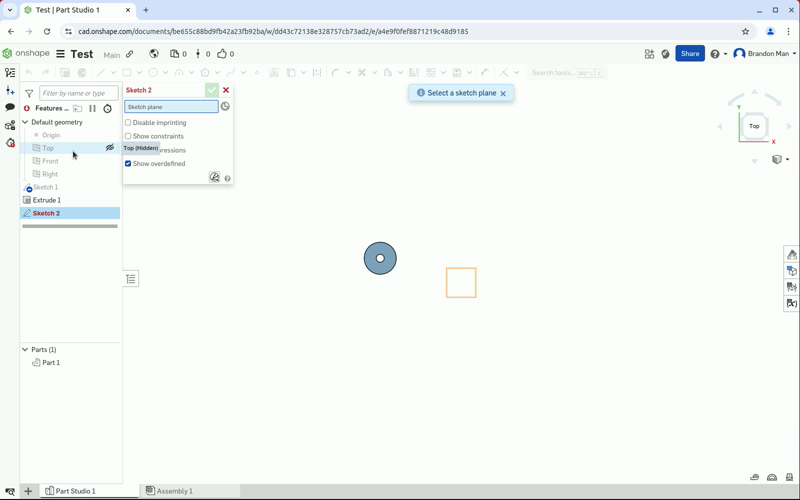
click(73, 150)
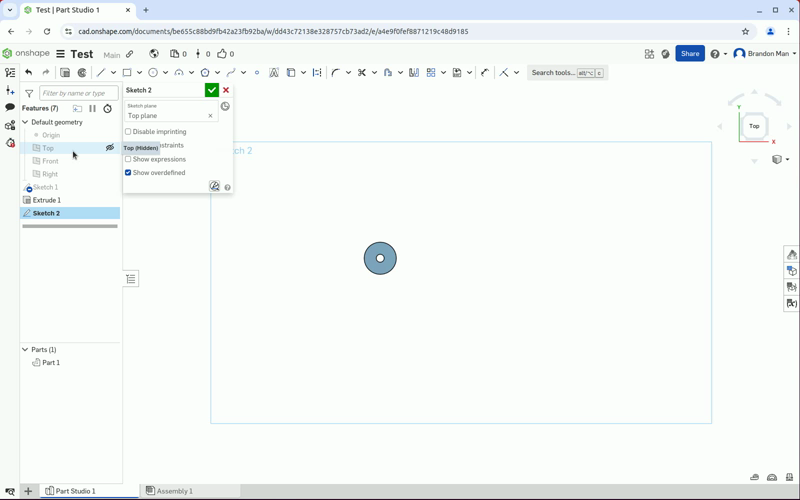
mouse_move(73, 352)
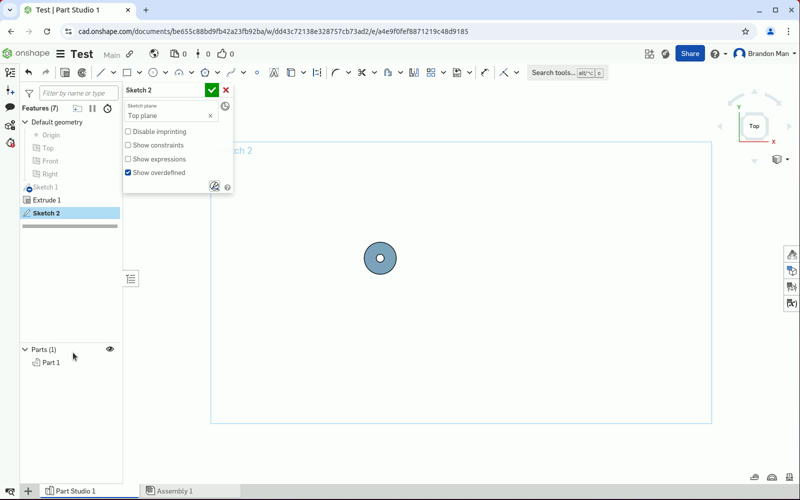
key(y)
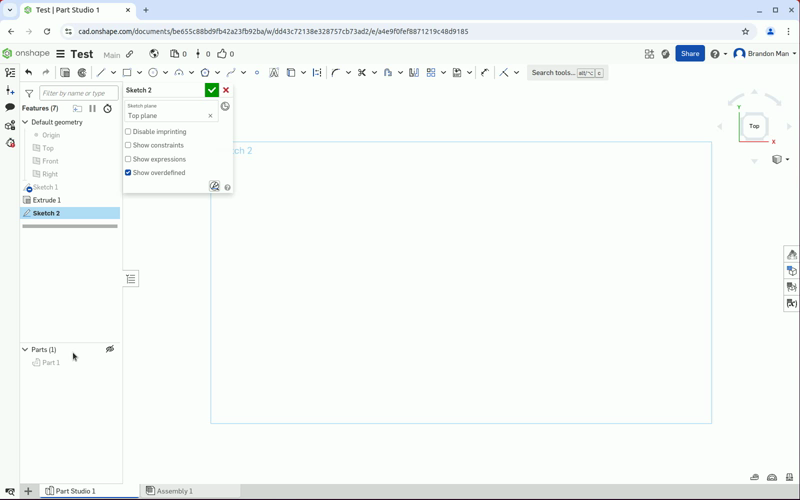
key(c)
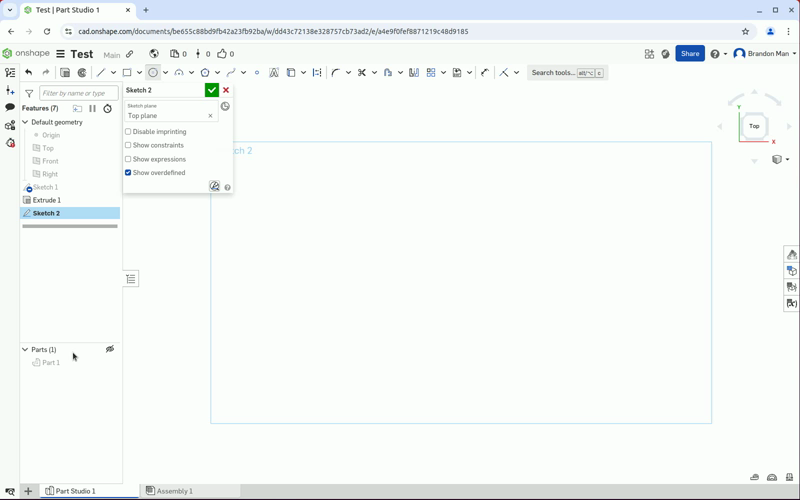
key_down(shift)
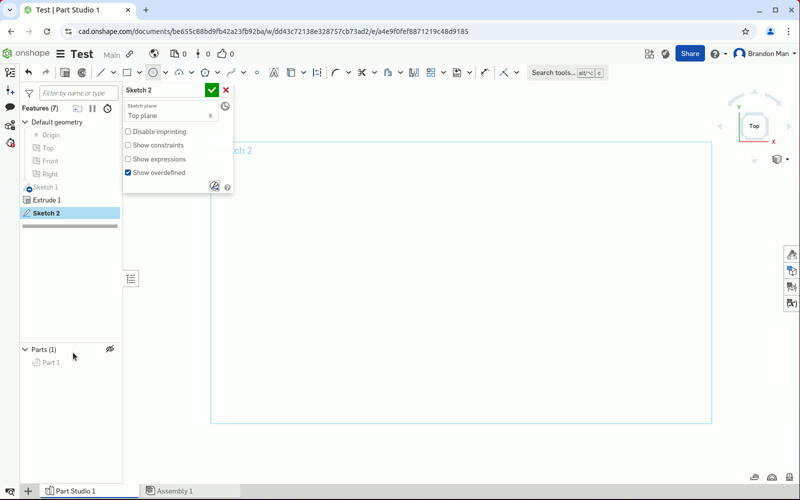
mouse_move(396, 320)
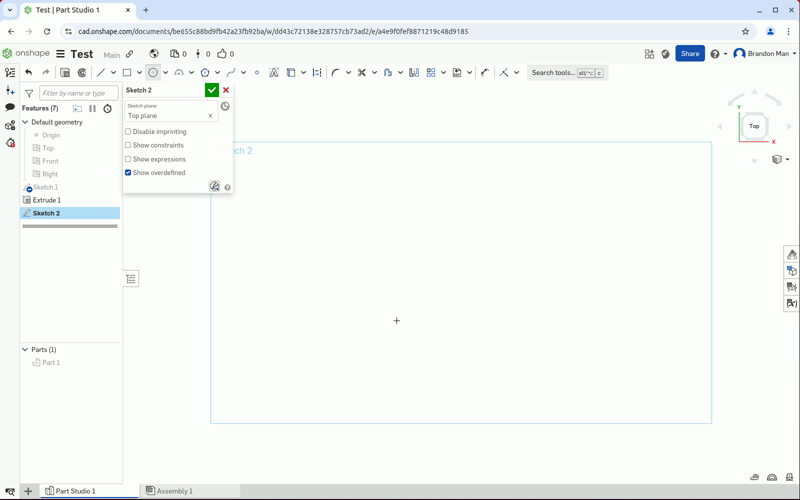
click(396, 320)
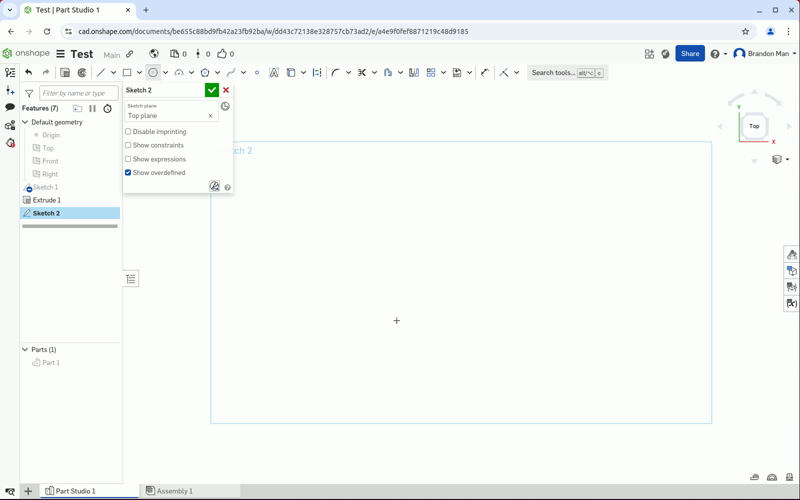
key_up(shift)
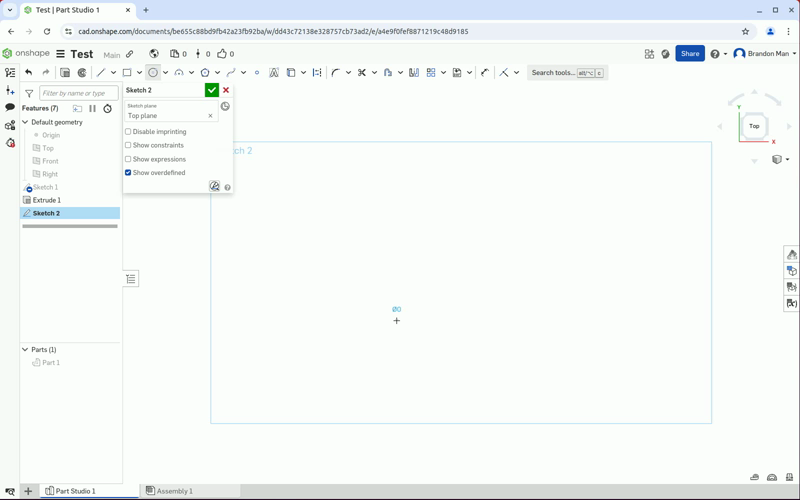
mouse_move(445, 320)
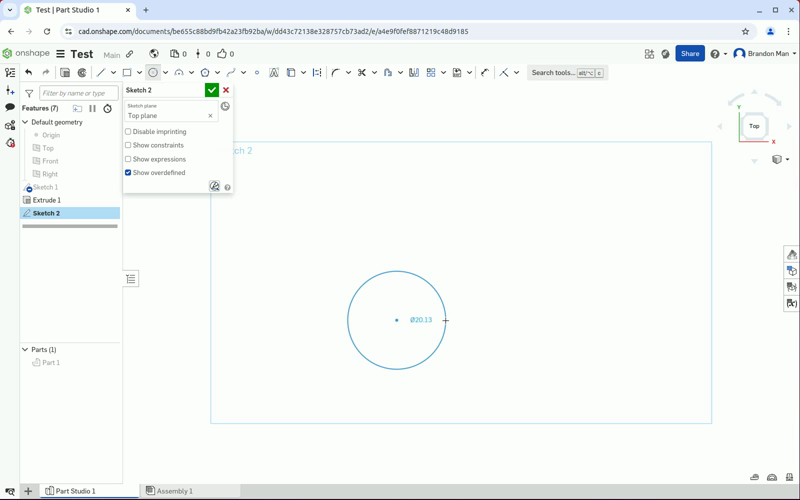
click(445, 320)
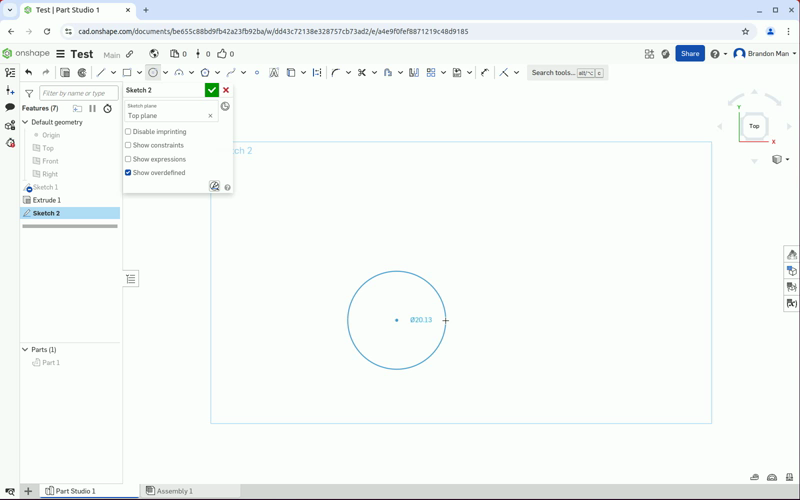
key(esc)
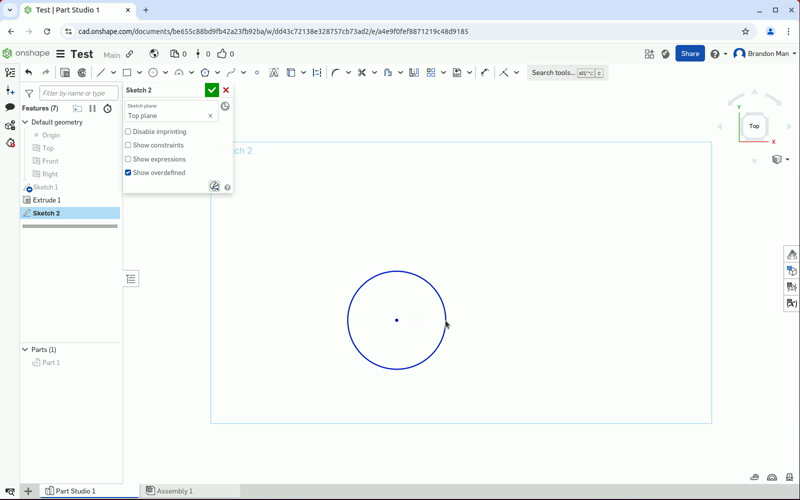
key(c)
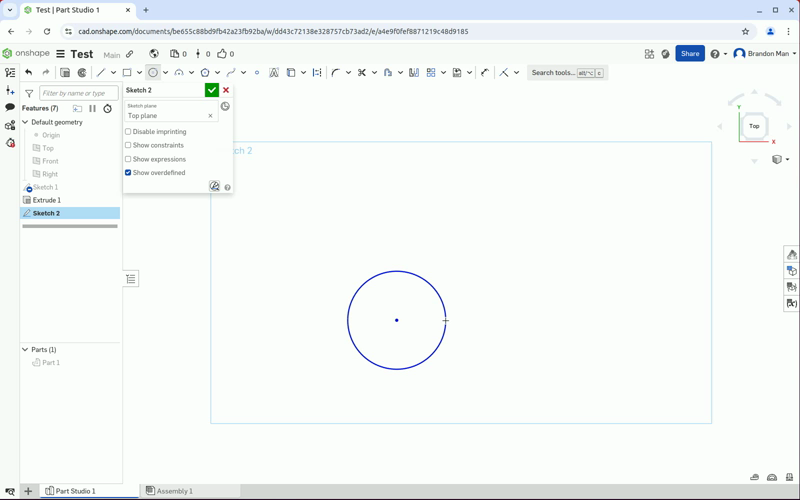
key_down(shift)
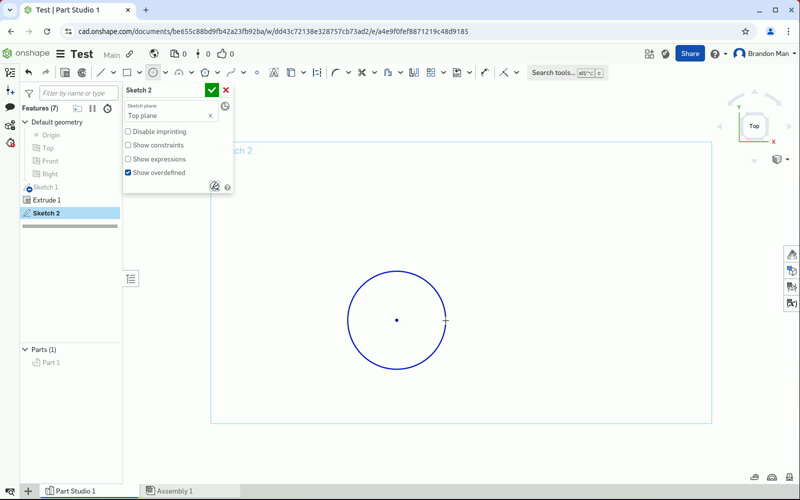
mouse_move(396, 320)
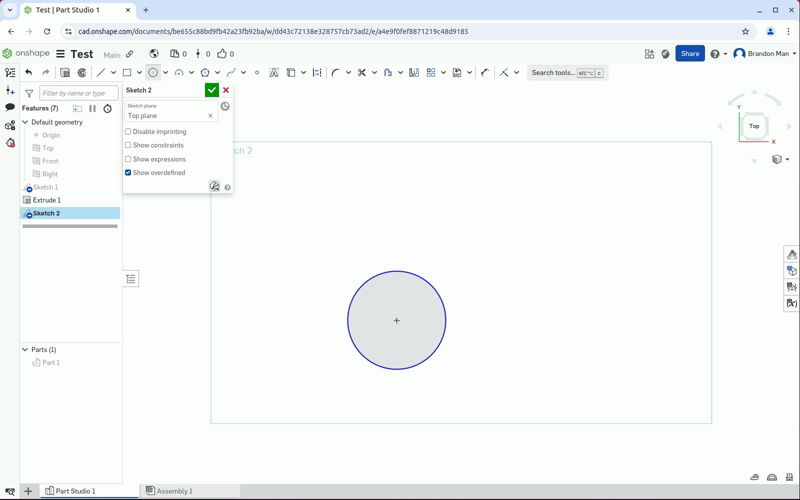
click(396, 320)
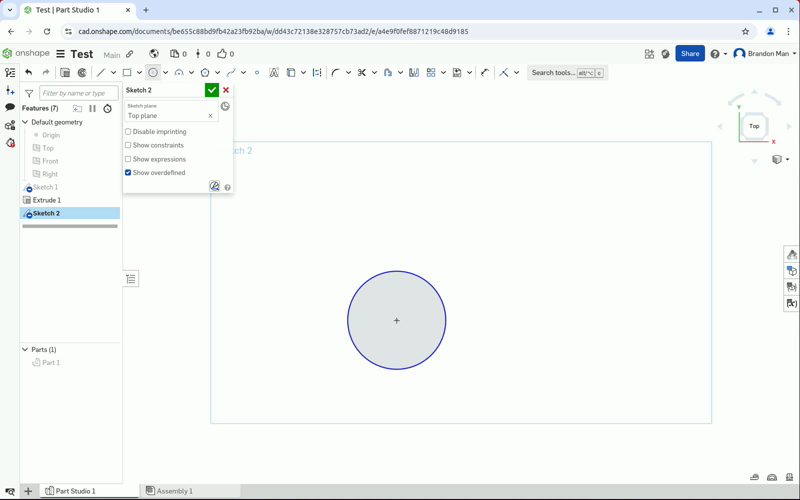
key_up(shift)
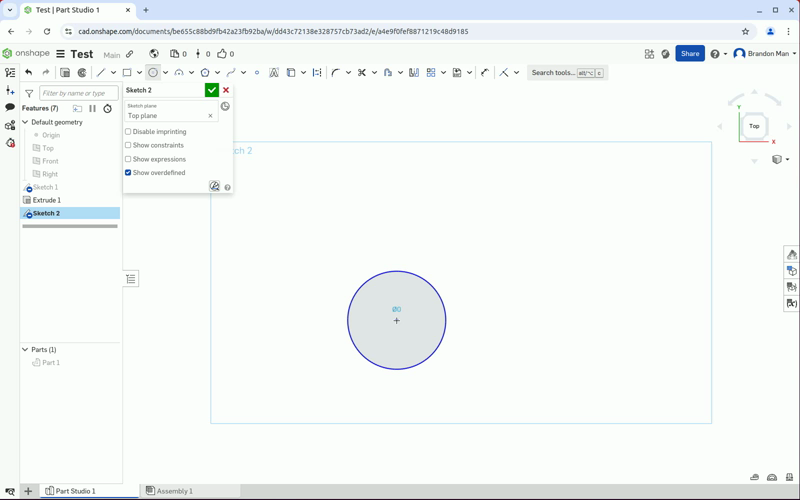
mouse_move(401, 320)
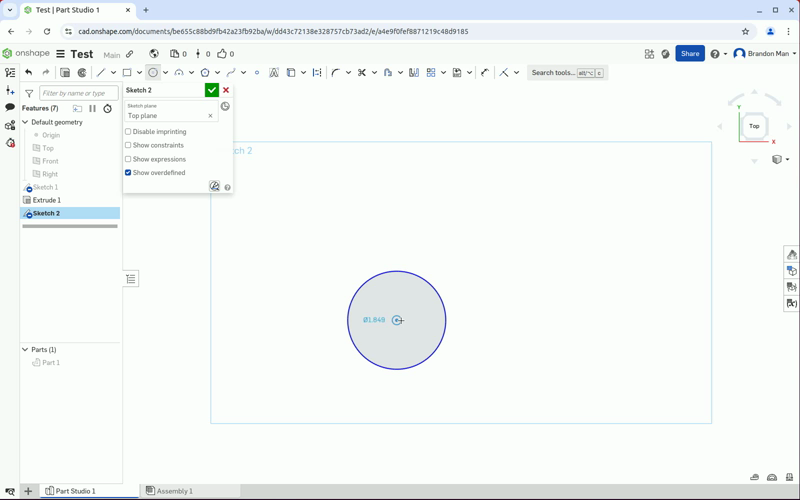
scroll(6)
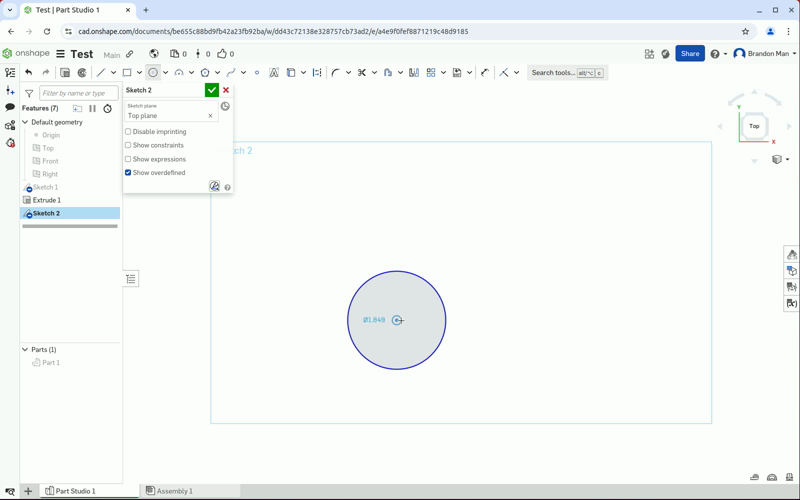
scroll(6)
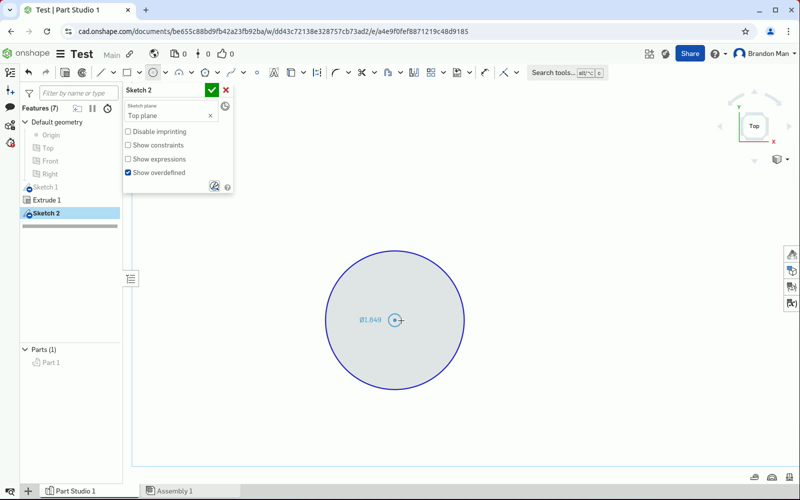
scroll(6)
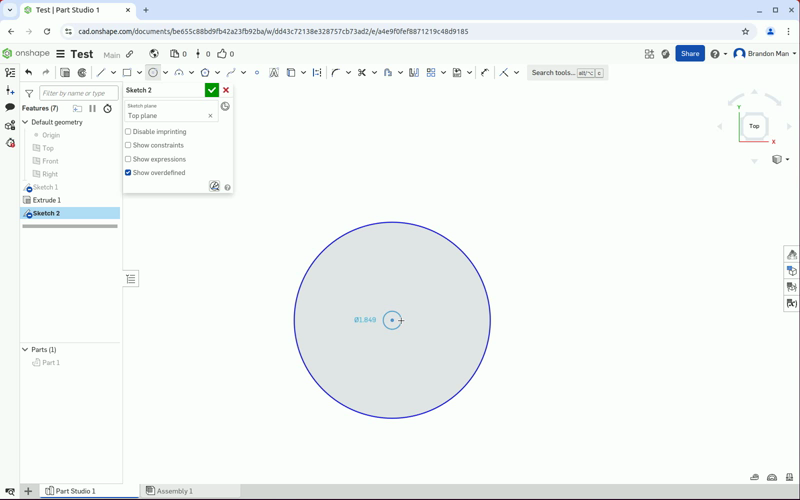
scroll(6)
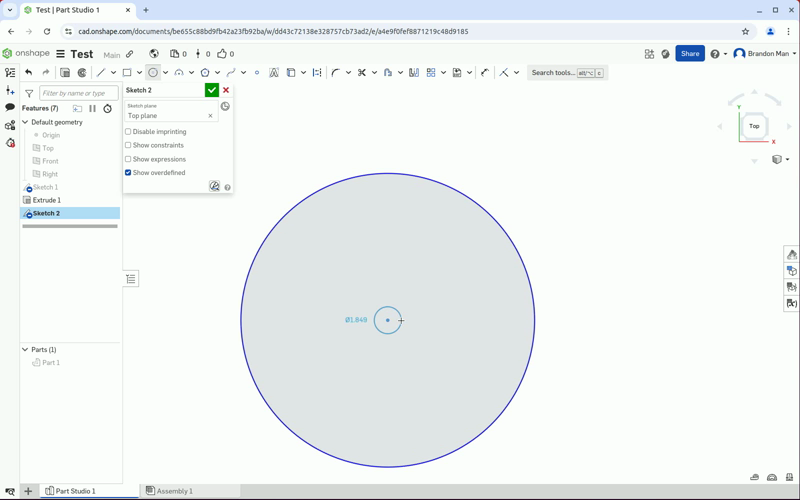
scroll(6)
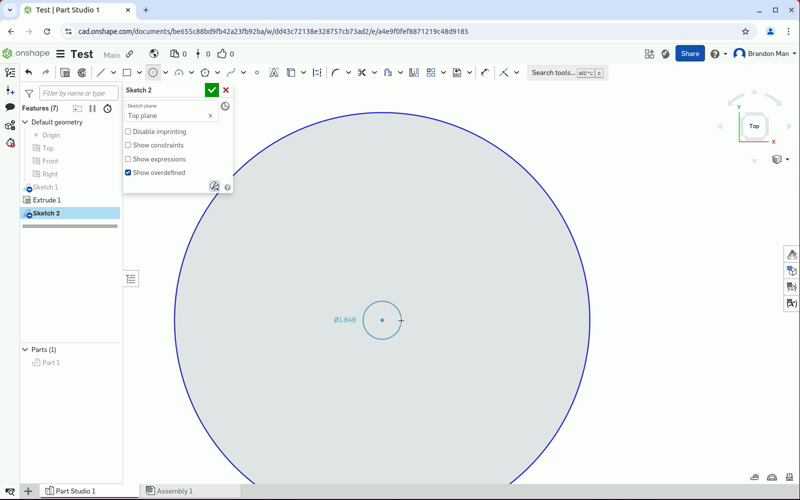
scroll(6)
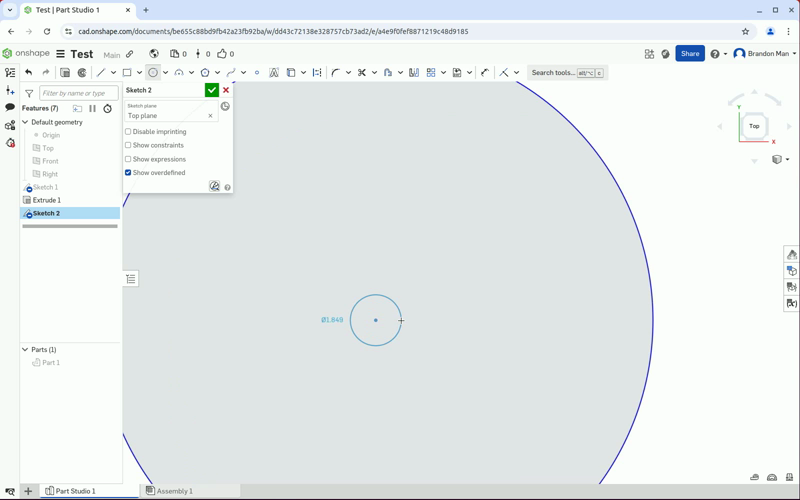
scroll(6)
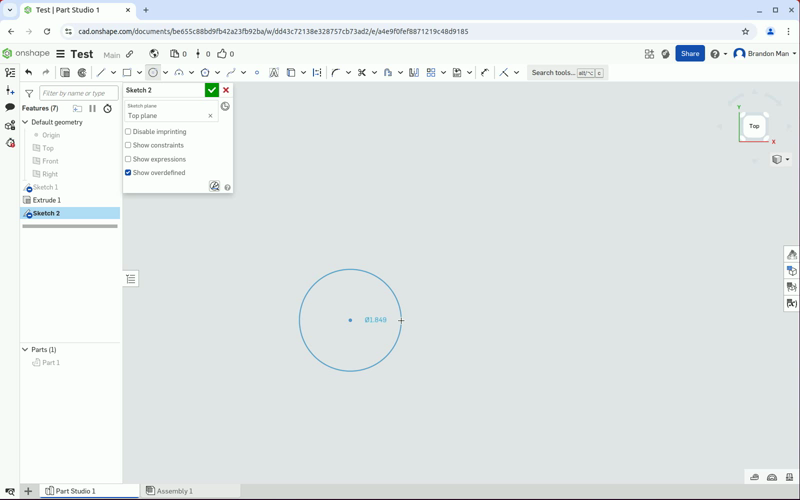
click(401, 320)
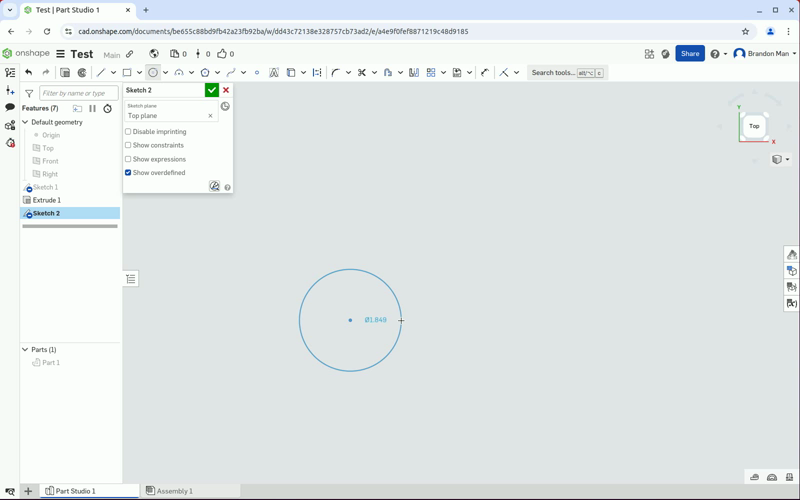
scroll(-6)
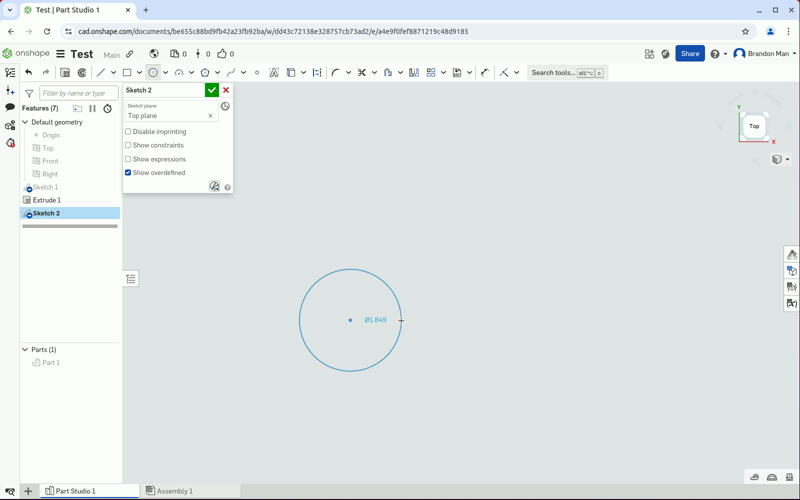
scroll(-6)
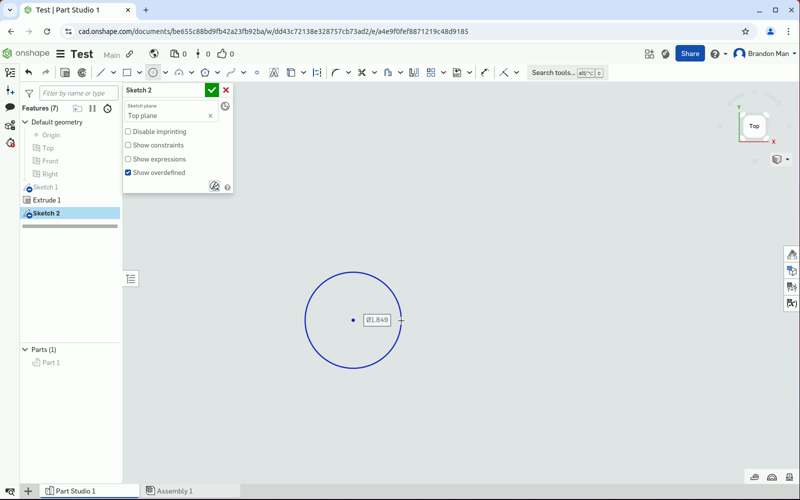
scroll(-6)
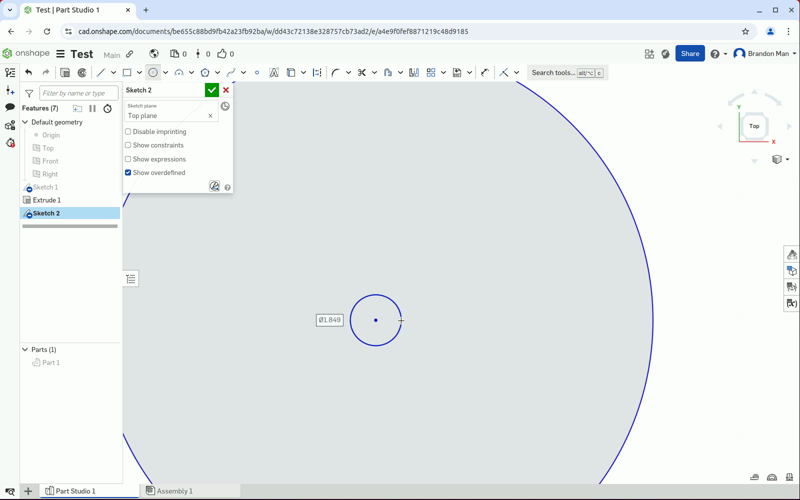
scroll(-6)
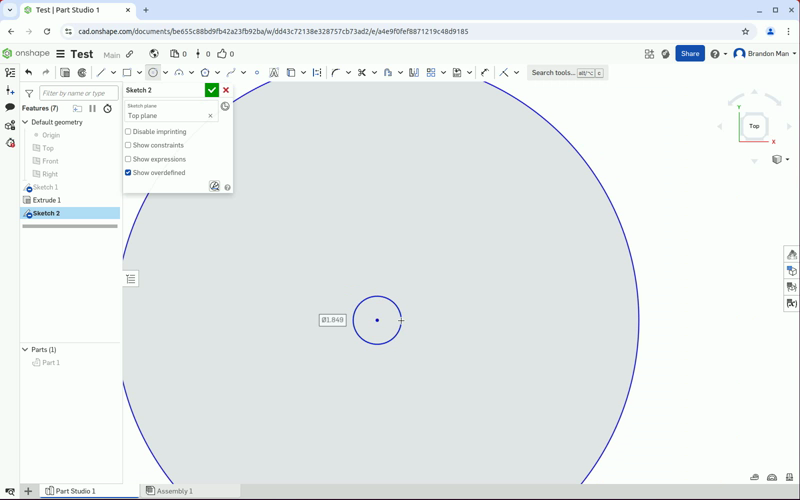
scroll(-6)
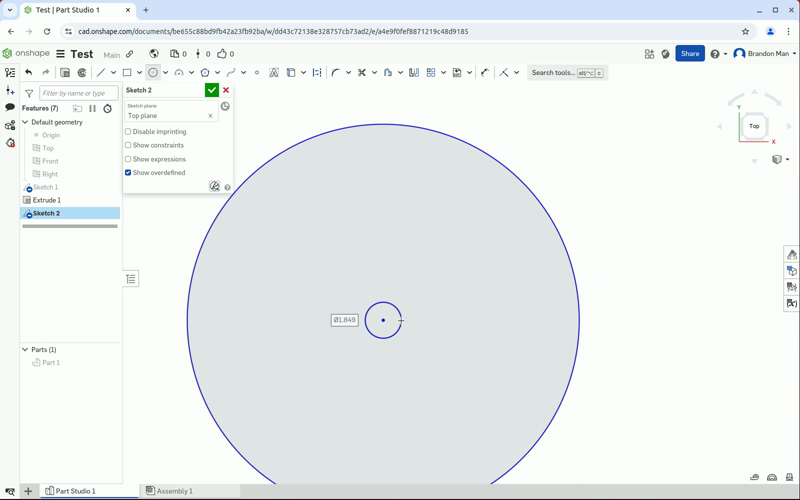
scroll(-6)
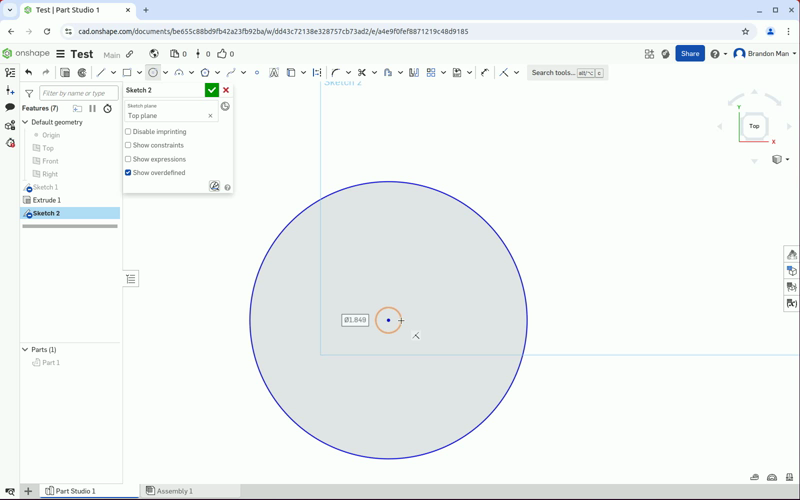
scroll(-6)
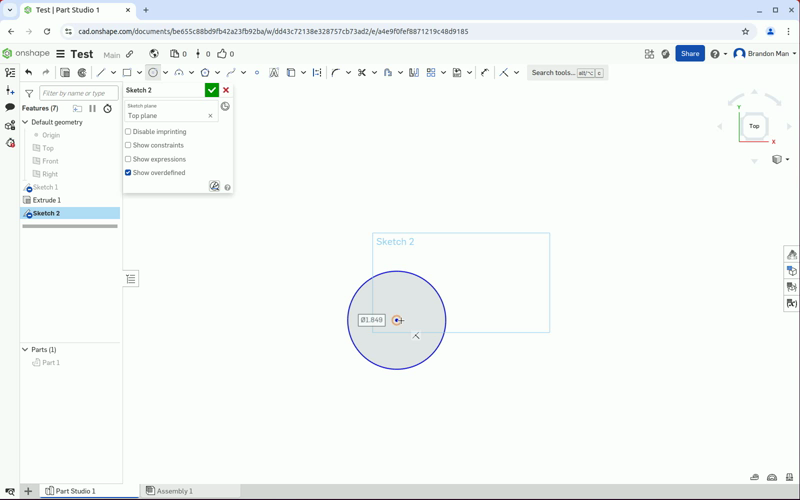
key(esc)
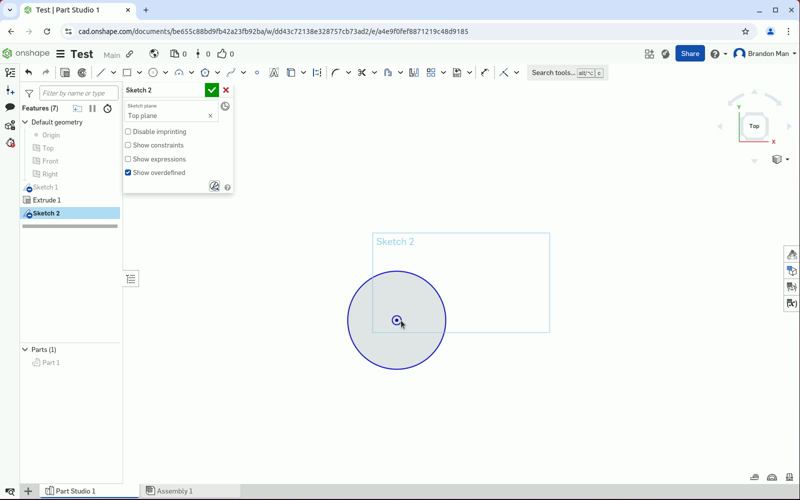
mouse_move(421, 351)
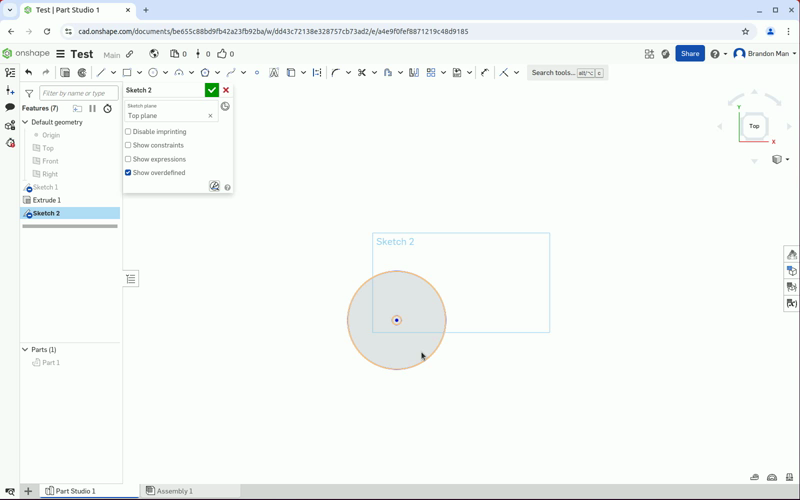
click(421, 351)
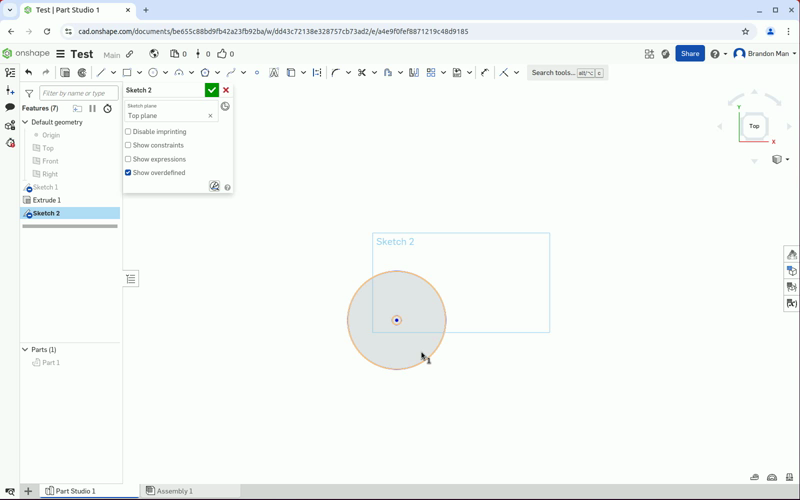
mouse_move(73, 352)
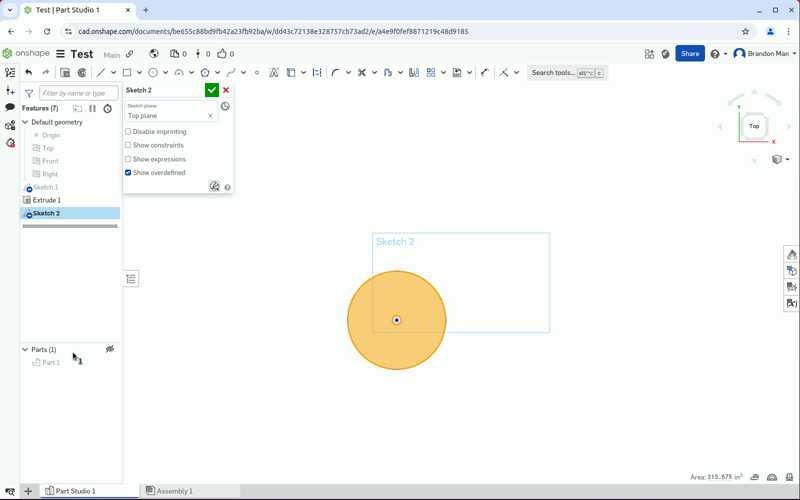
key(shift+y)
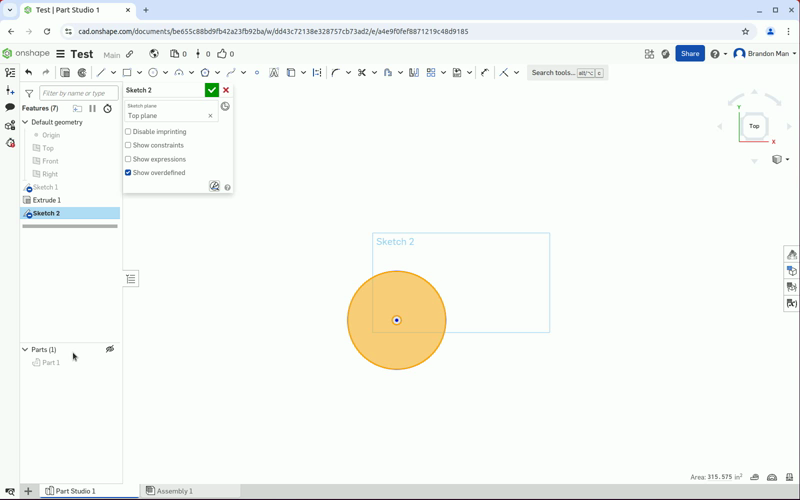
key(shift+e)
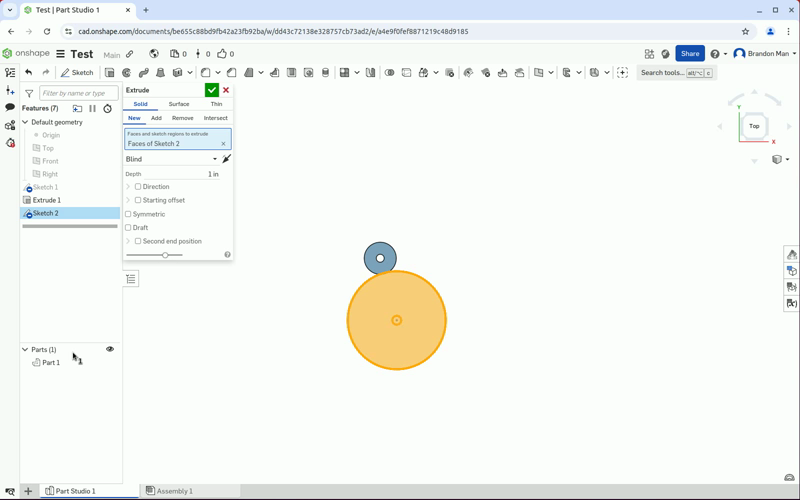
mouse_move(143, 106)
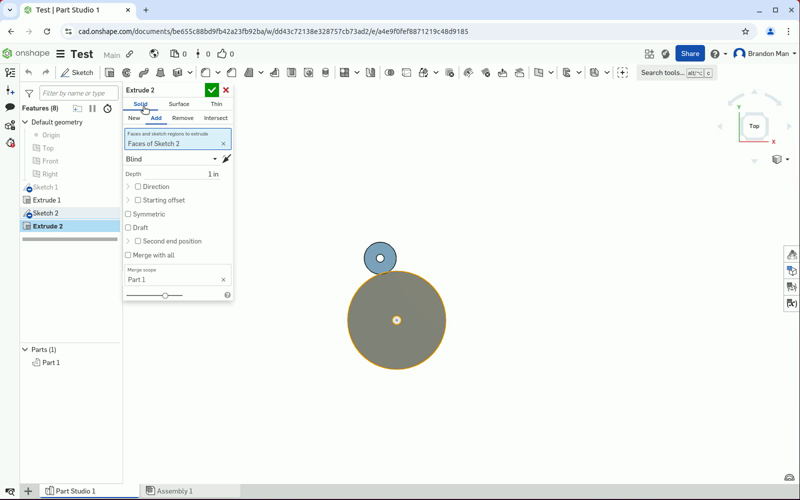
click(143, 106)
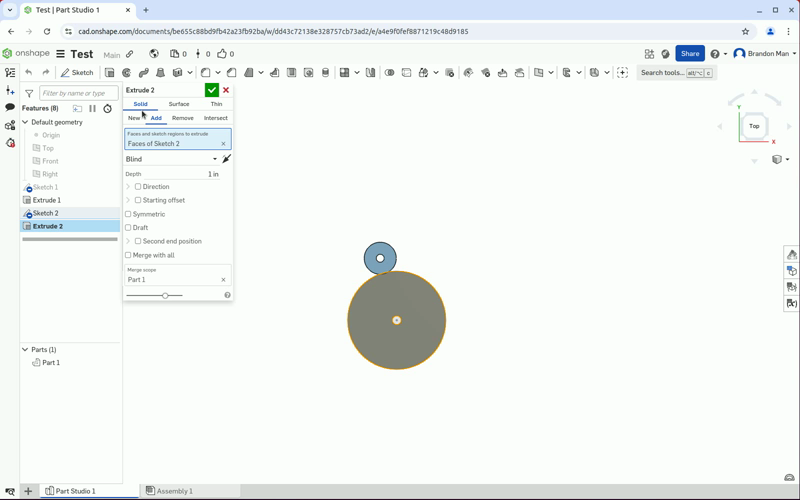
mouse_move(137, 120)
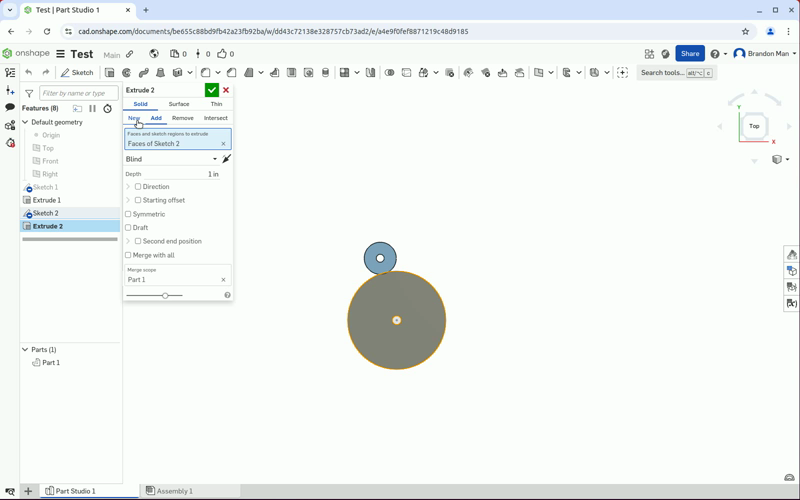
click(137, 120)
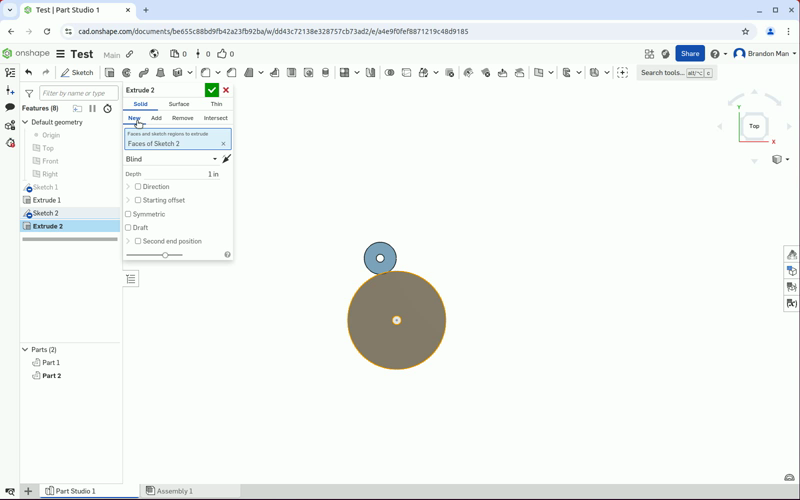
key(tab, 4)
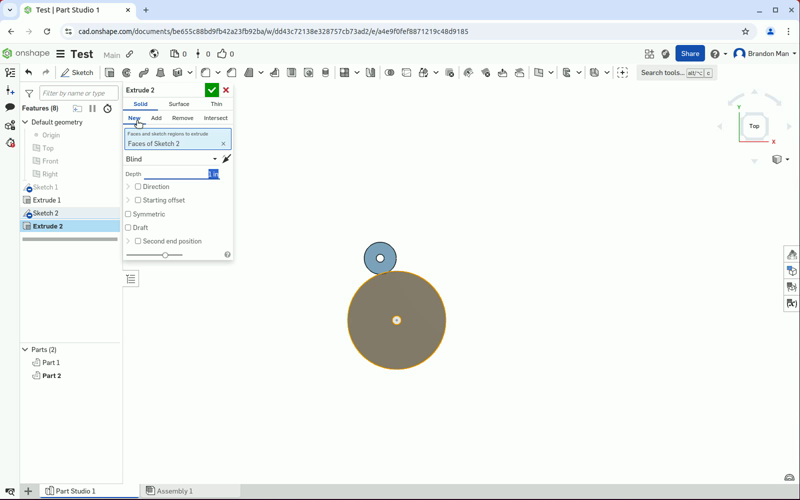
text(1.685)
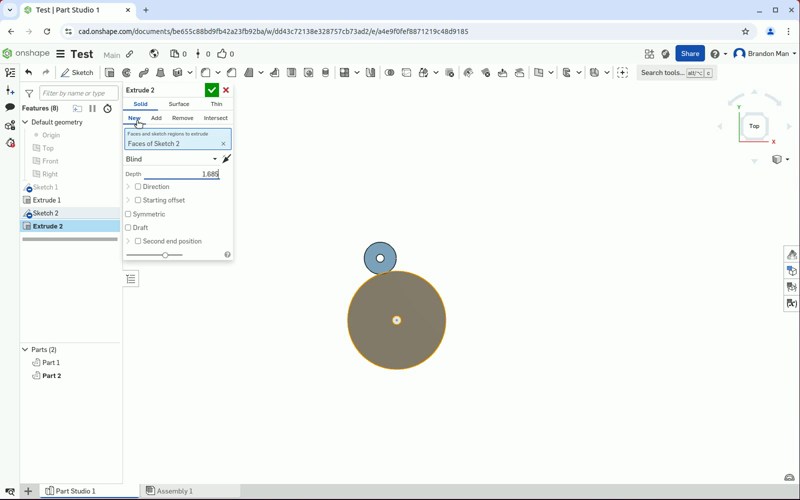
key(enter)
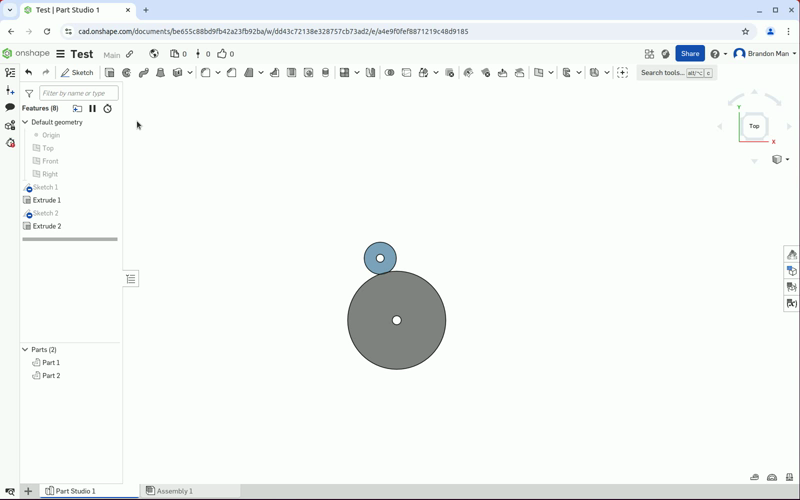
key(shift+h)
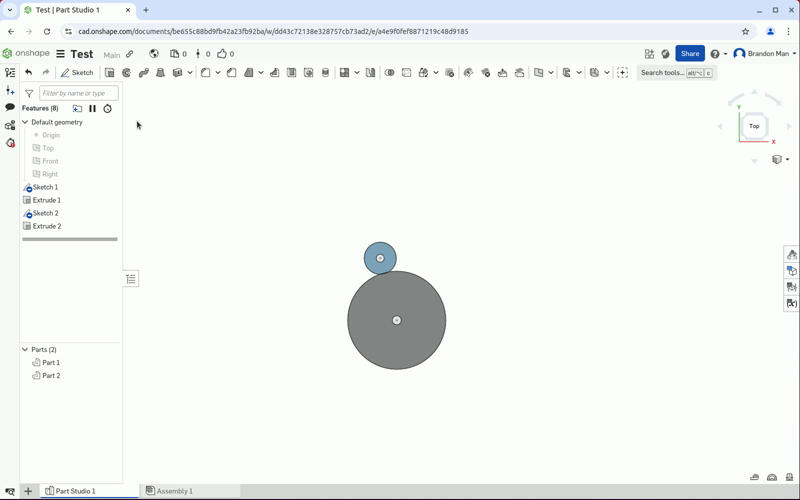
key(shift+h)
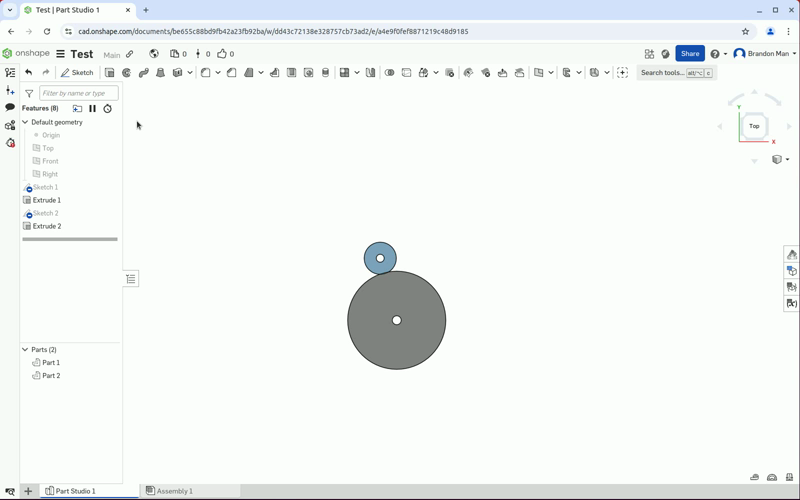
mouse_move(73, 189)
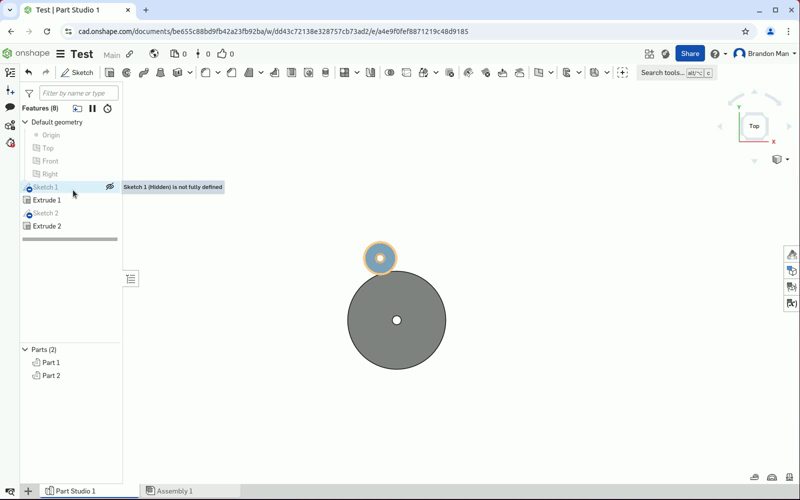
click(73, 189)
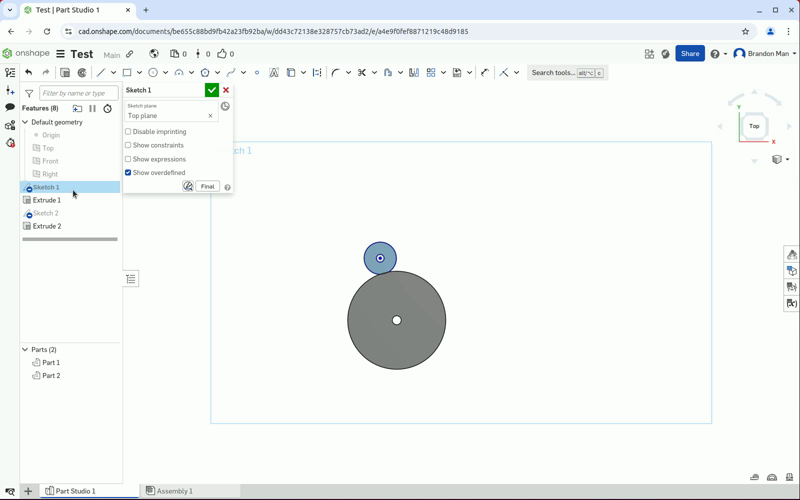
mouse_move(229, 92)
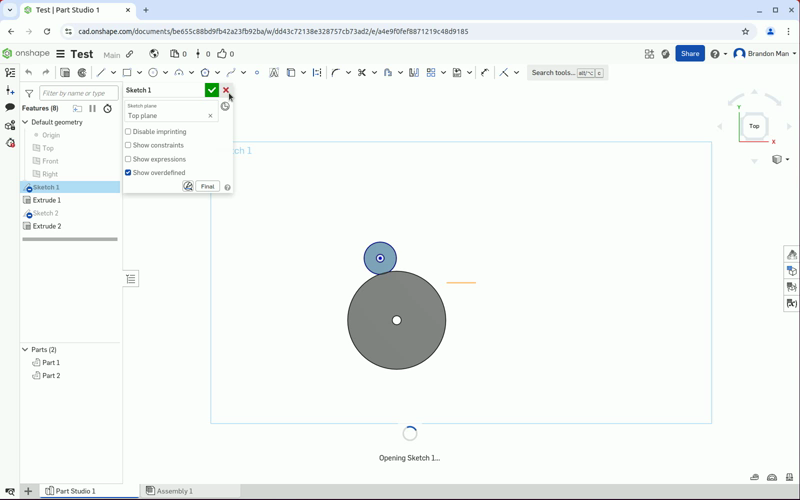
click(229, 92)
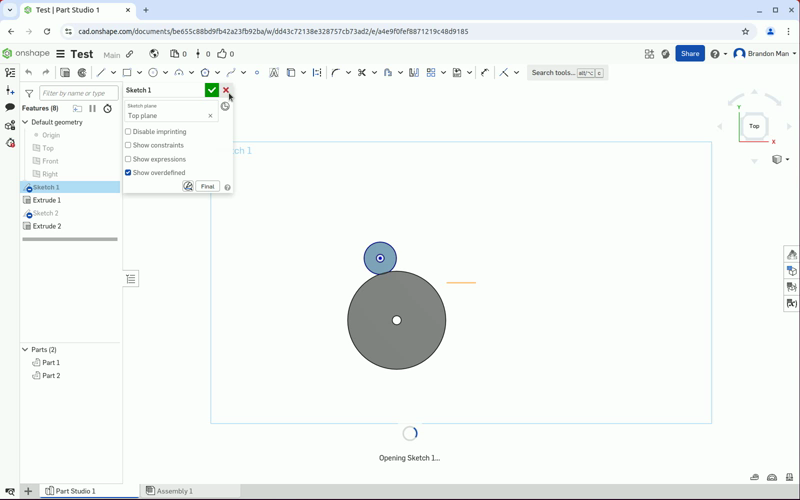
key(shift+s)
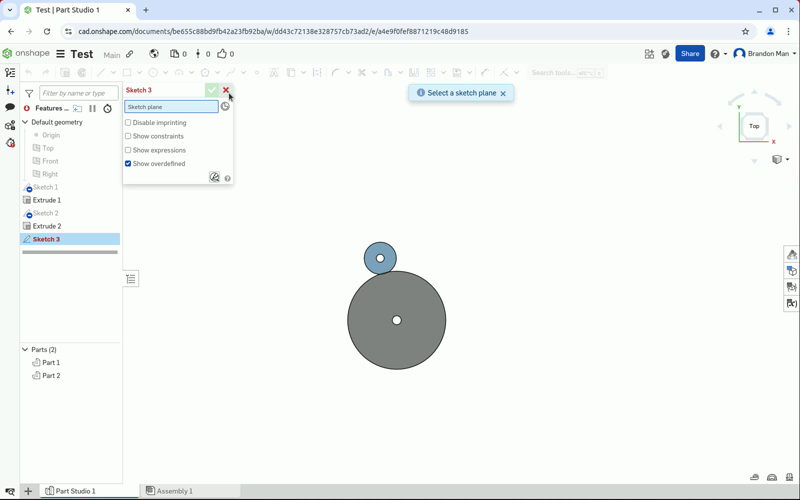
mouse_move(73, 150)
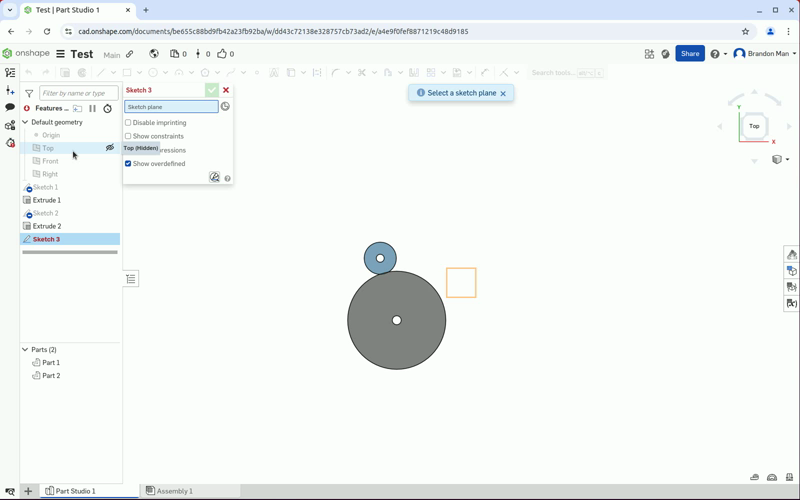
click(73, 150)
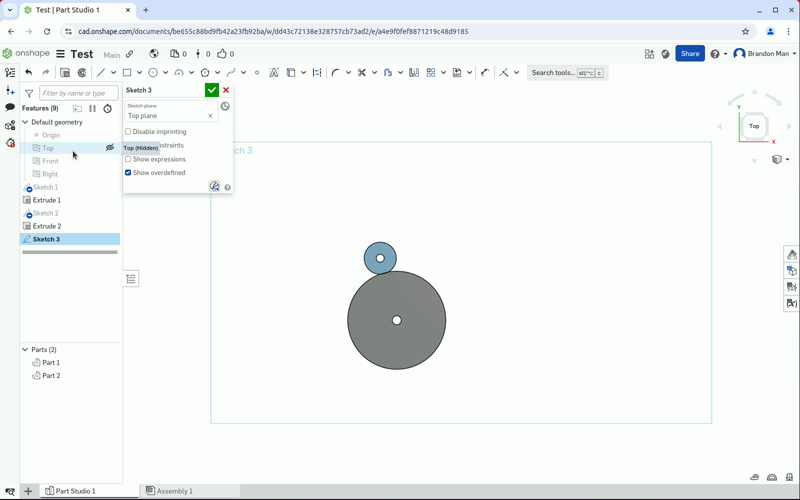
mouse_move(73, 352)
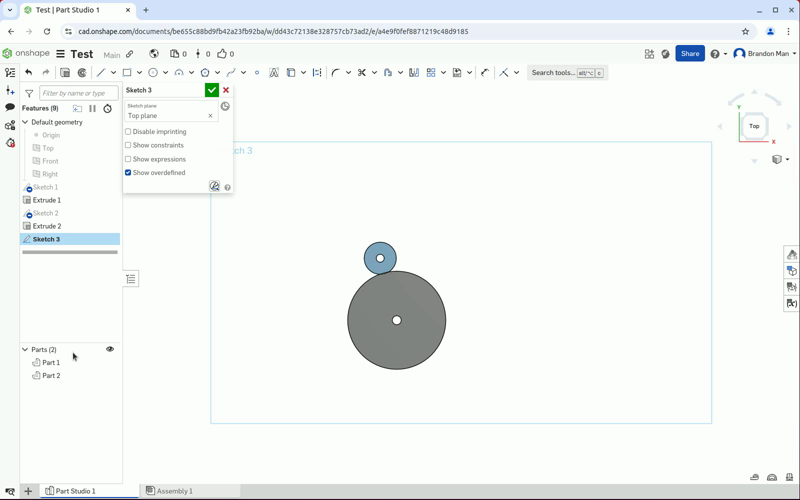
key(y)
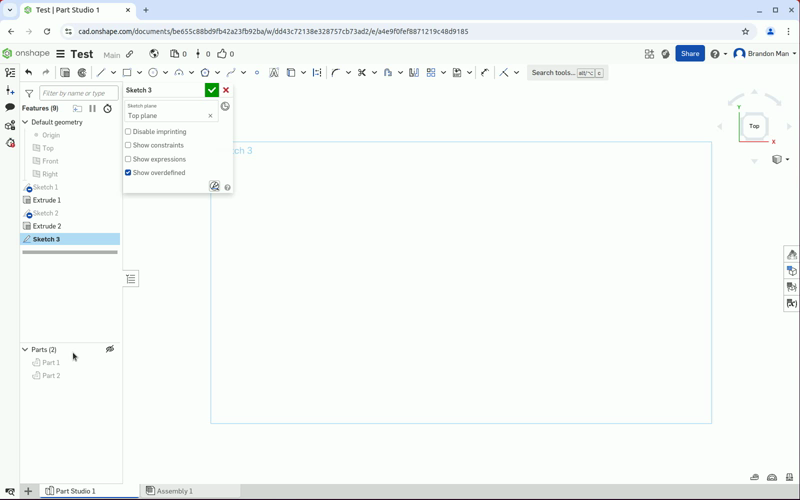
key(c)
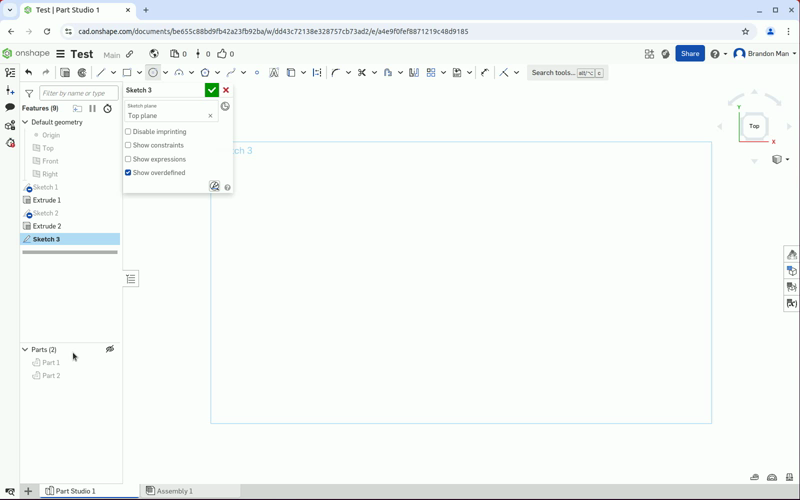
key_down(shift)
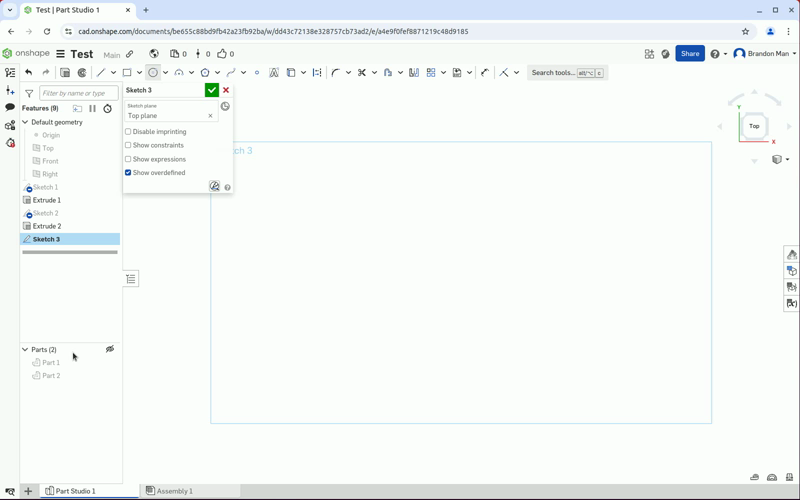
mouse_move(501, 282)
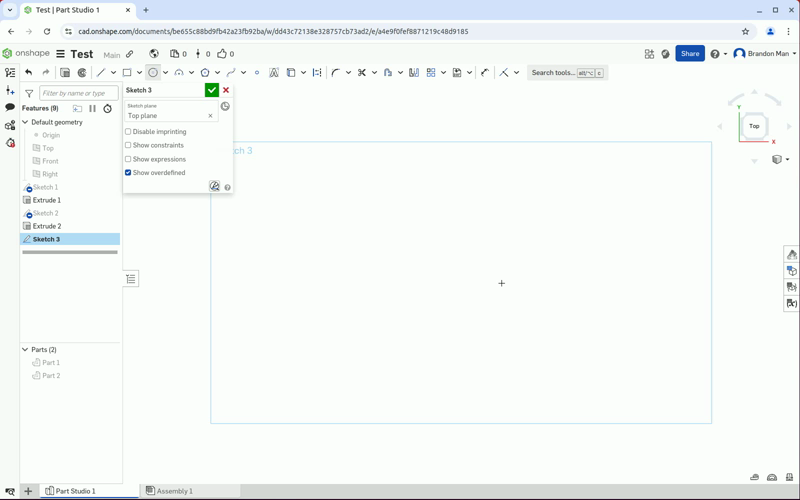
click(501, 282)
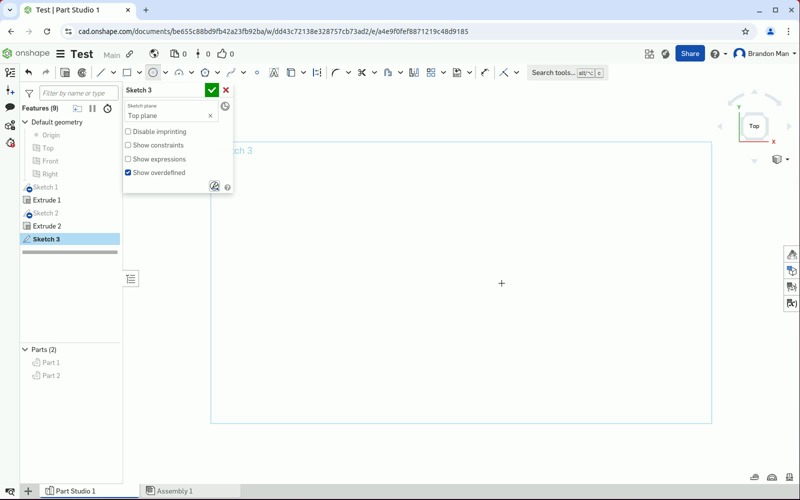
key_up(shift)
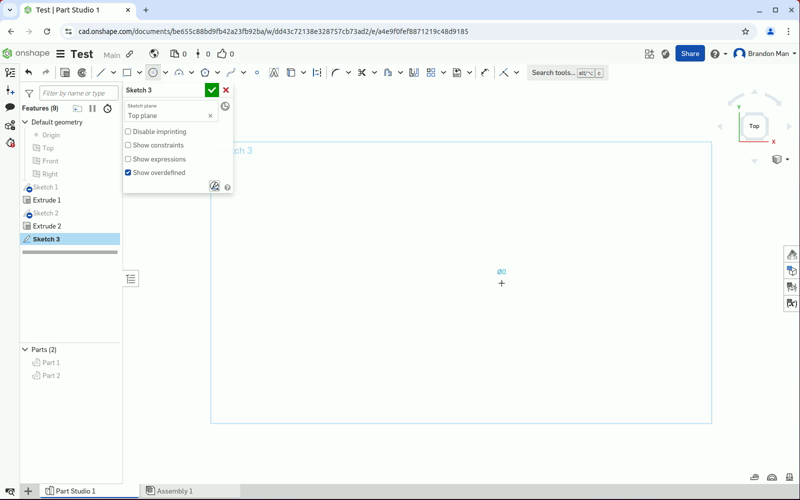
mouse_move(564, 282)
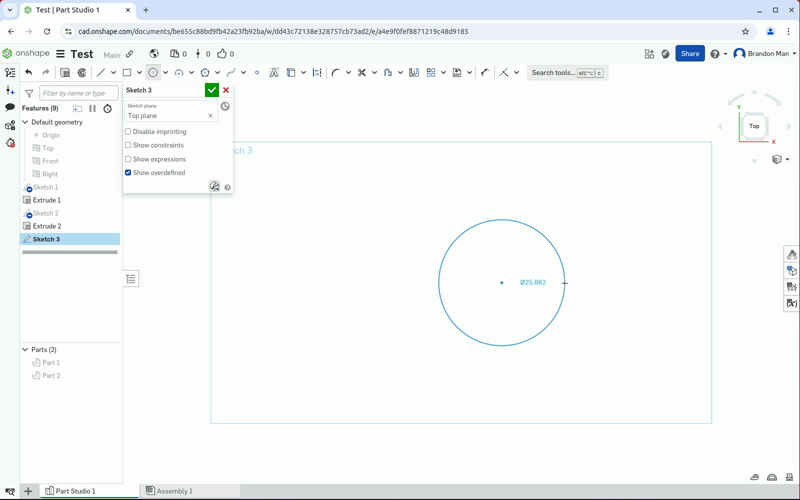
click(564, 282)
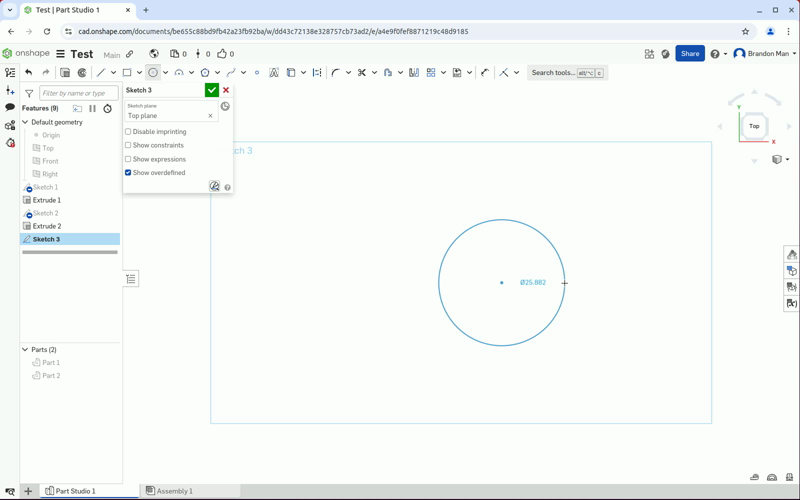
key(esc)
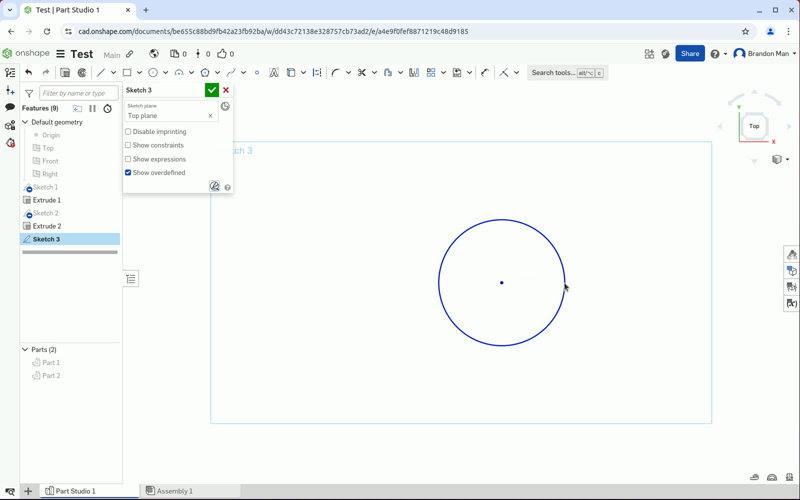
key(c)
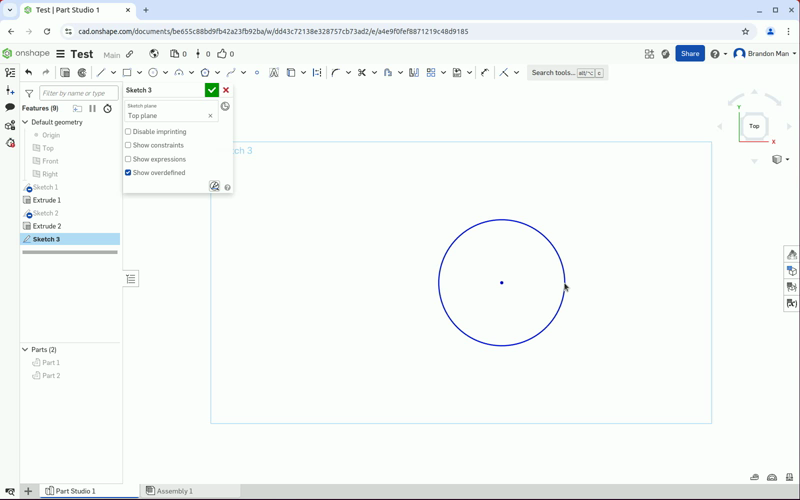
key_down(shift)
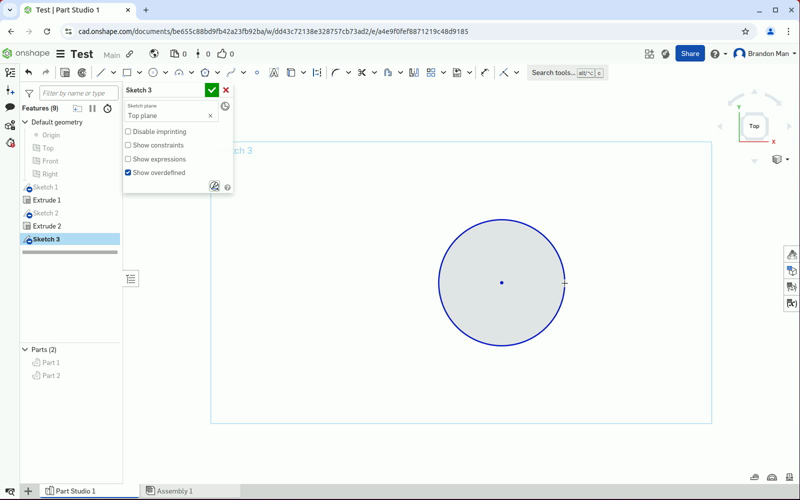
mouse_move(501, 282)
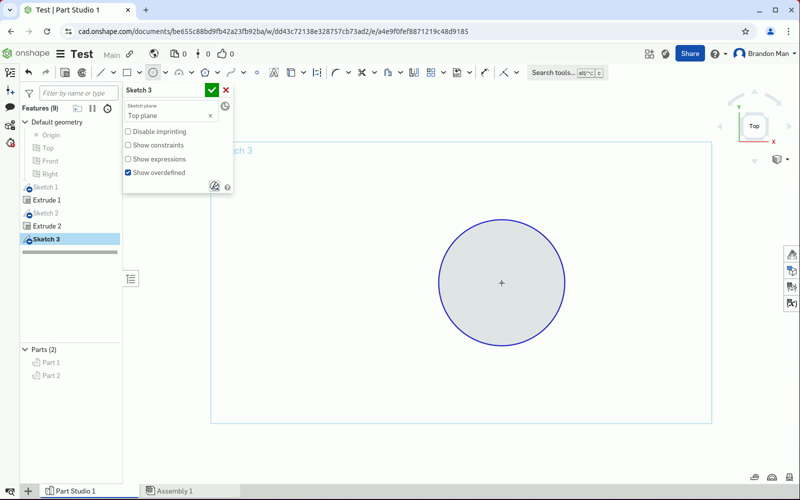
click(501, 282)
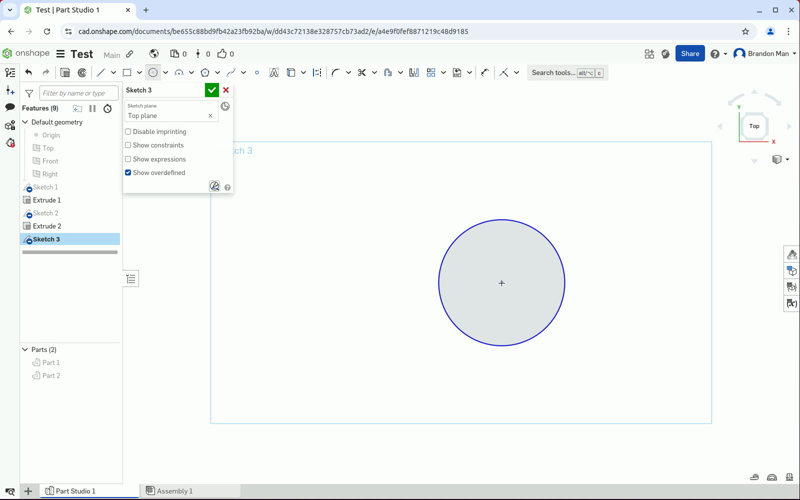
key_up(shift)
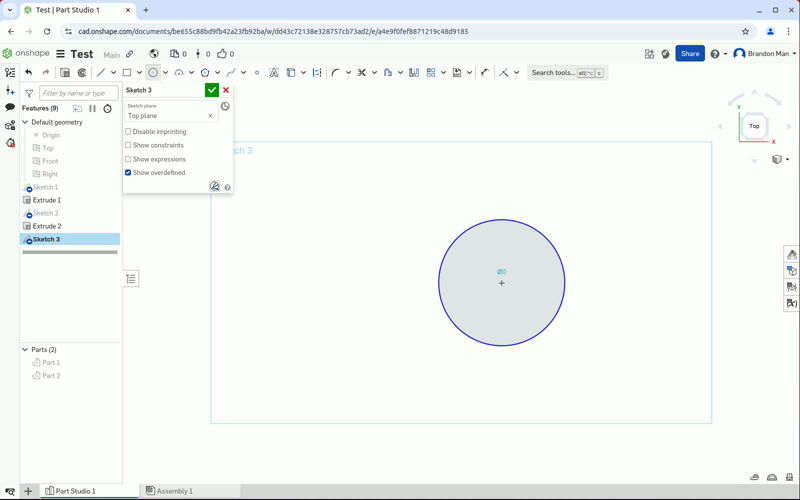
mouse_move(505, 282)
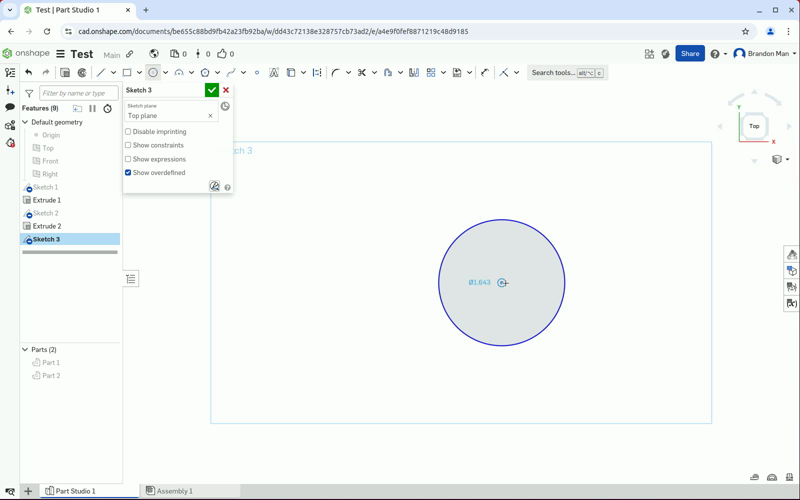
scroll(6)
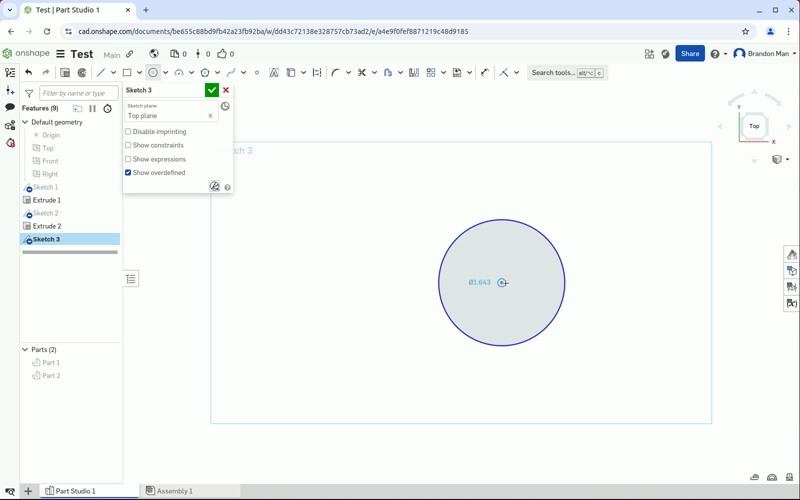
scroll(6)
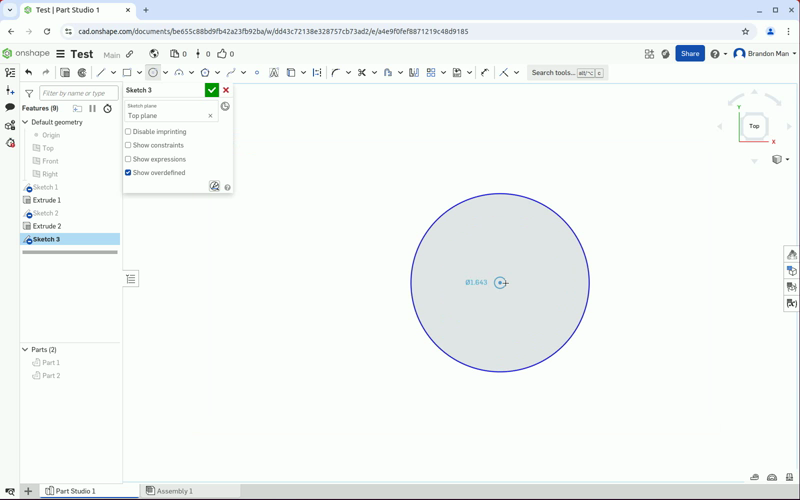
scroll(6)
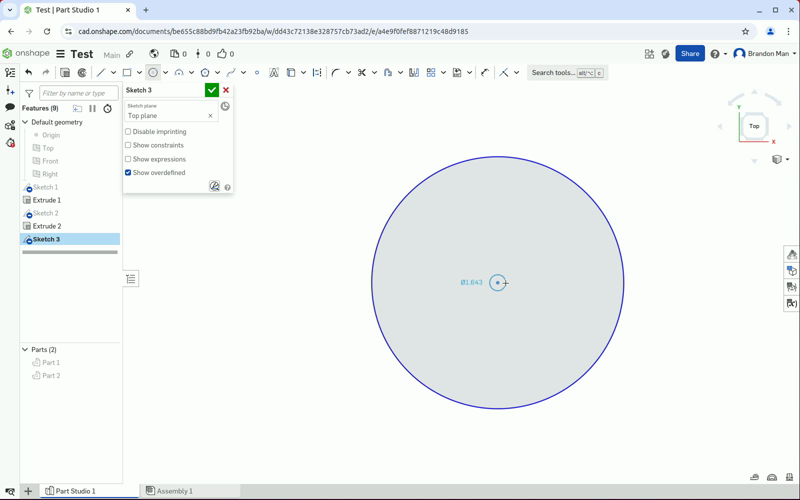
scroll(6)
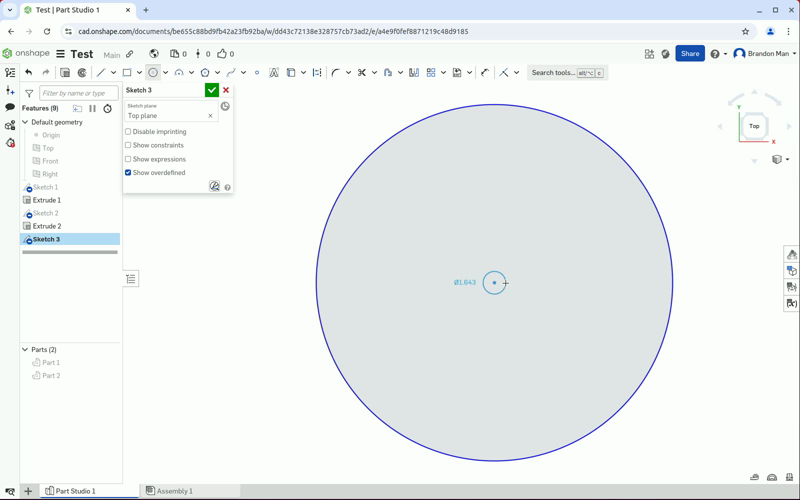
scroll(6)
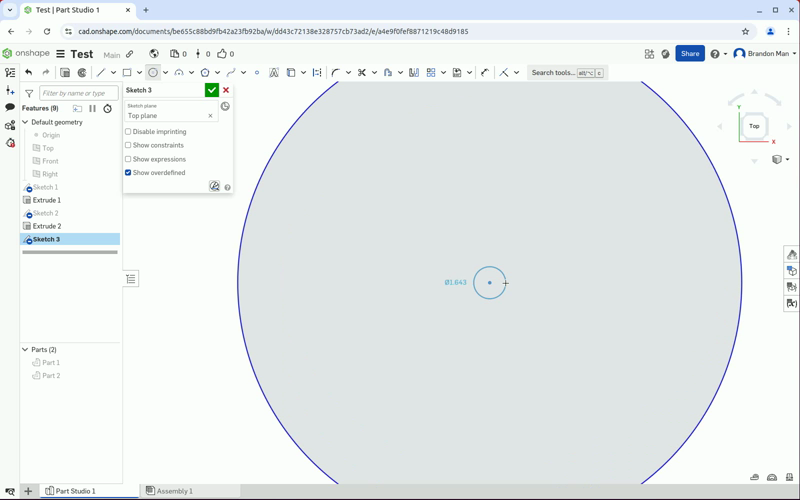
scroll(6)
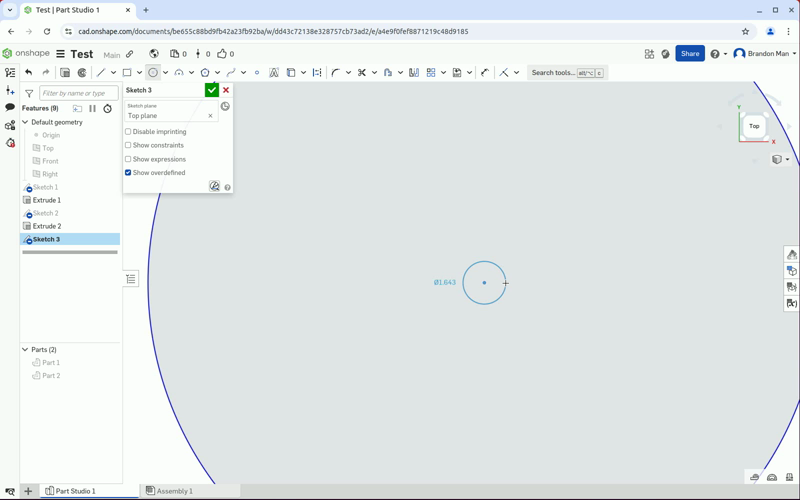
scroll(6)
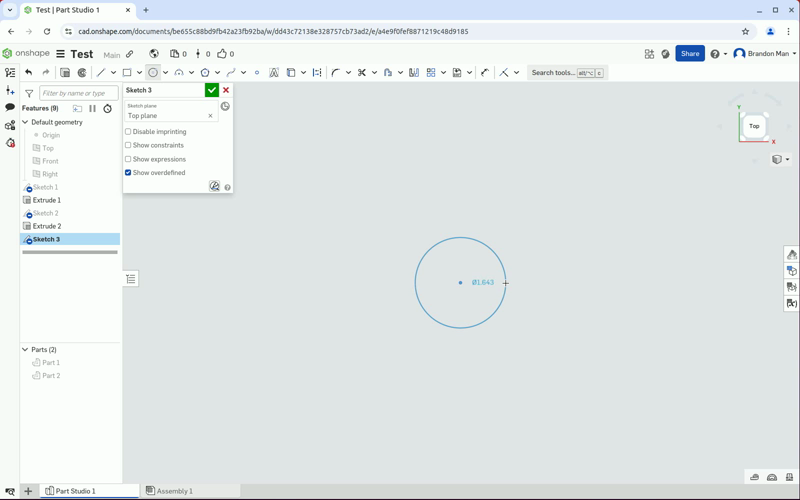
click(505, 282)
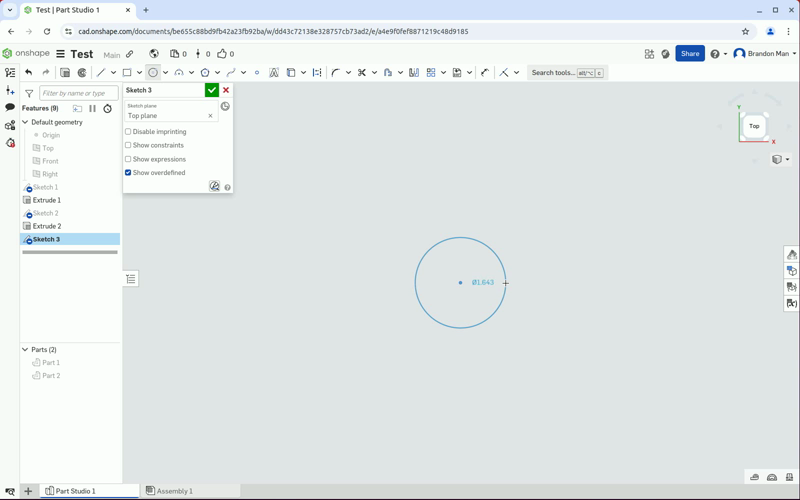
scroll(-6)
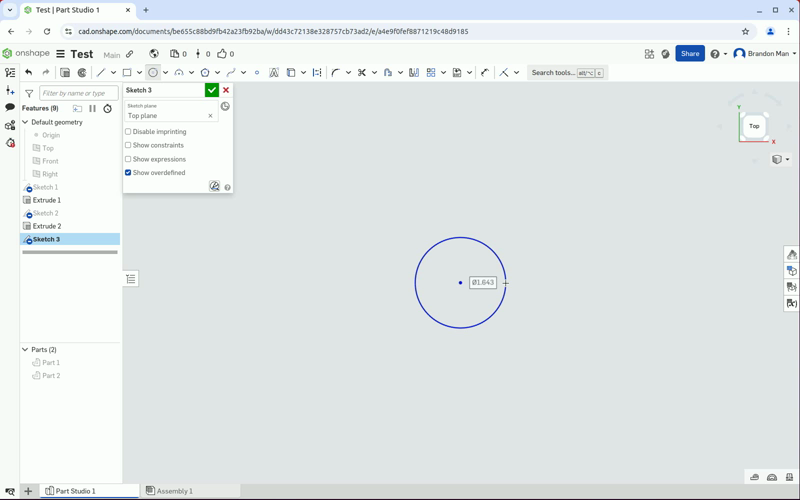
scroll(-6)
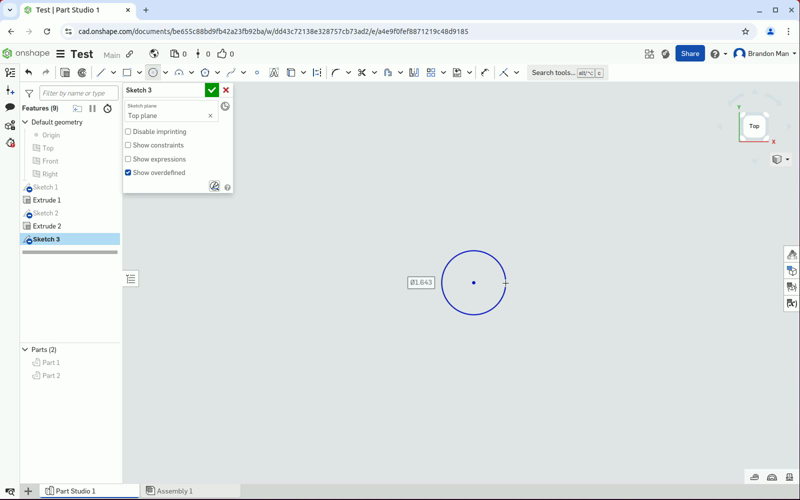
scroll(-6)
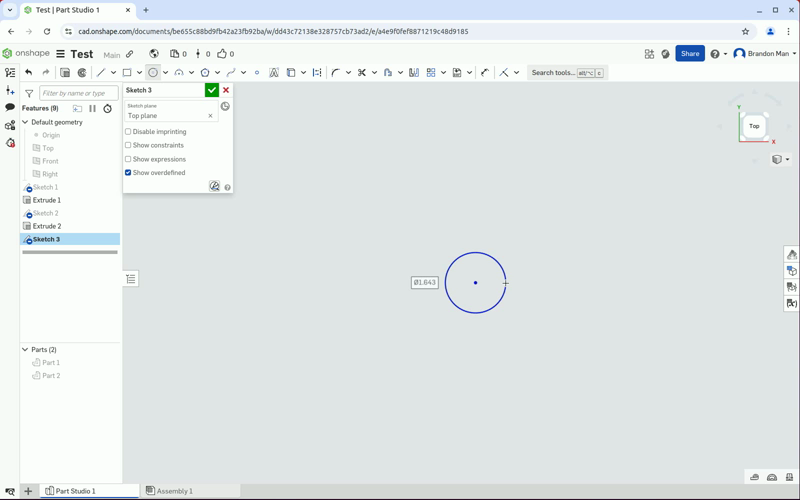
scroll(-6)
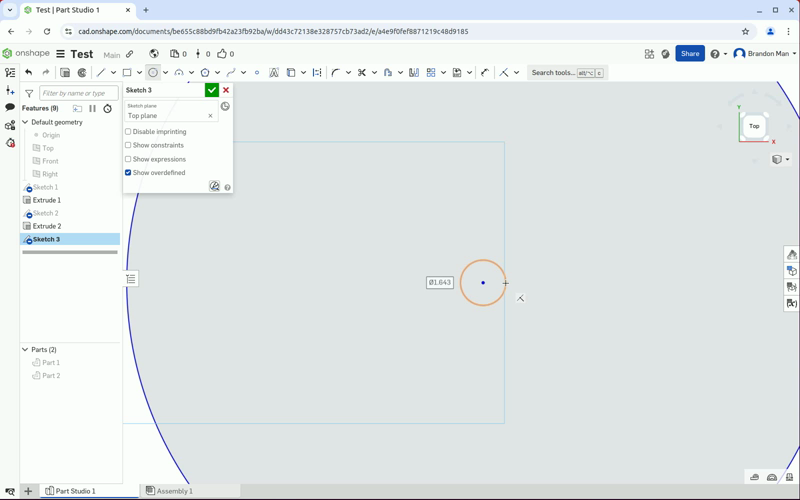
scroll(-6)
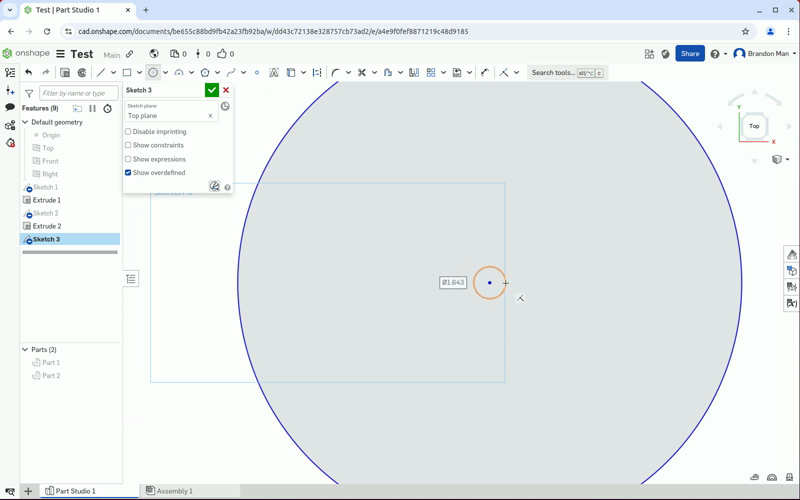
scroll(-6)
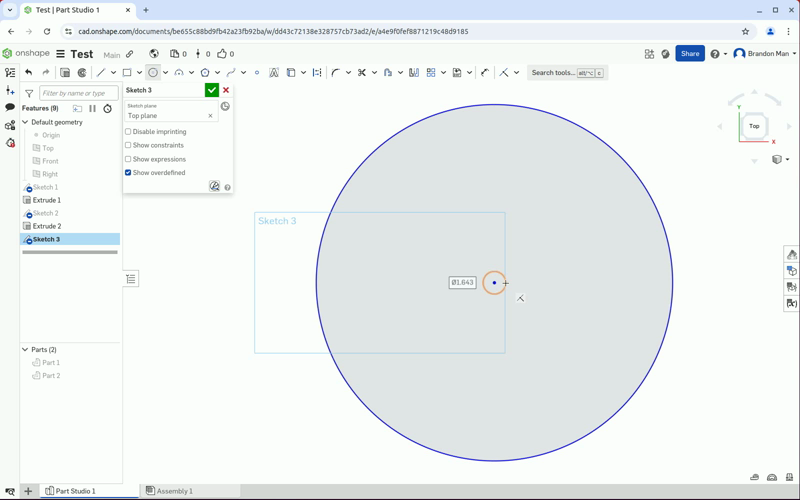
scroll(-6)
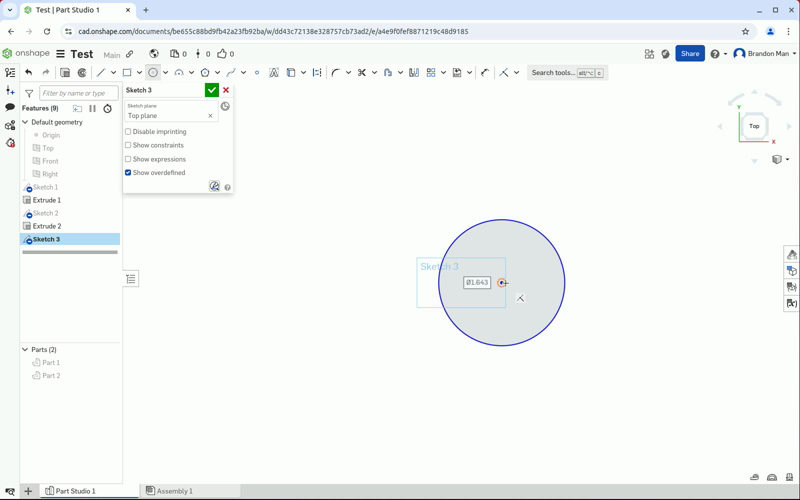
key(esc)
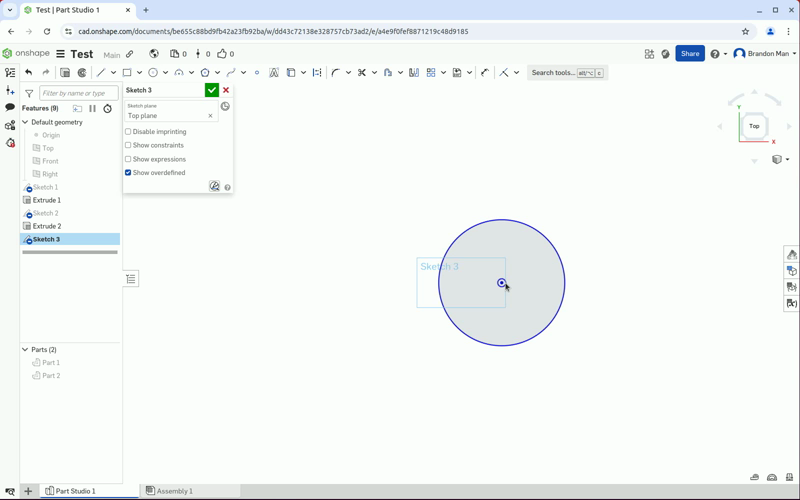
mouse_move(477, 305)
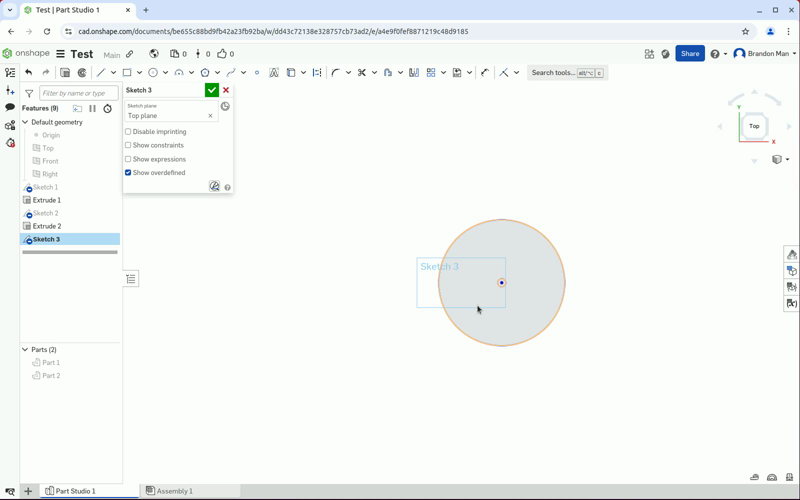
click(477, 305)
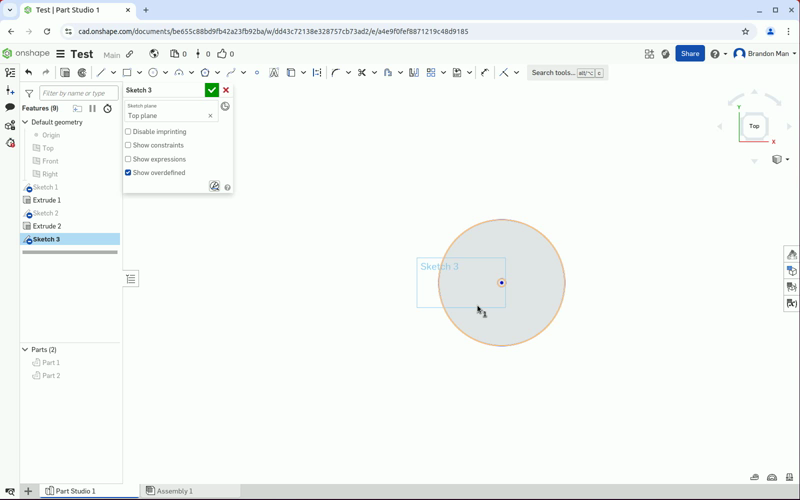
mouse_move(73, 352)
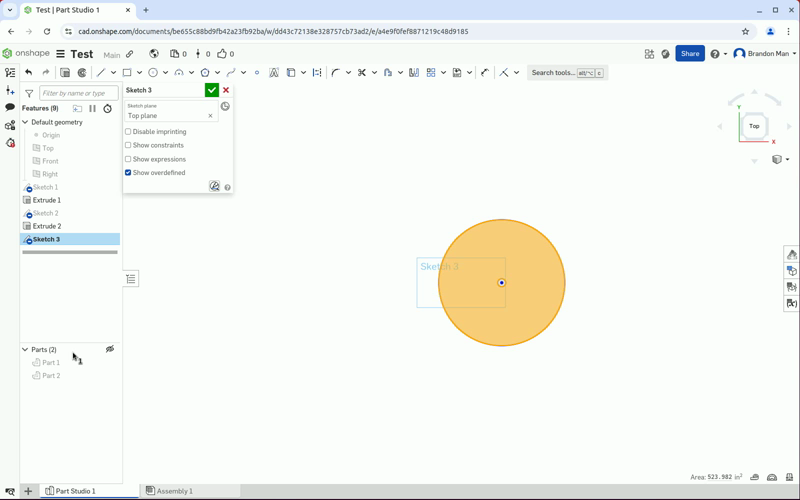
key(shift+y)
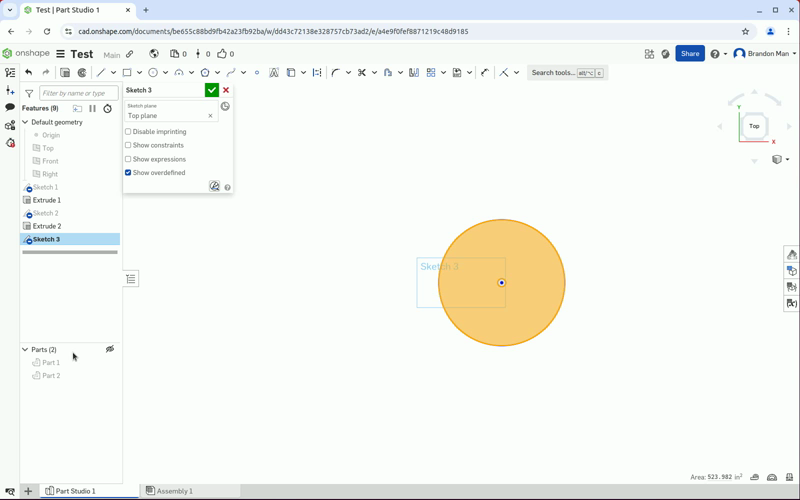
key(shift+e)
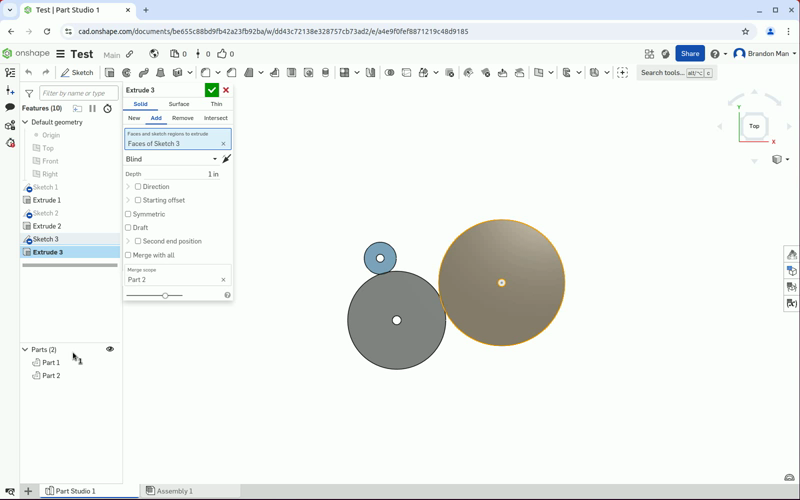
mouse_move(143, 106)
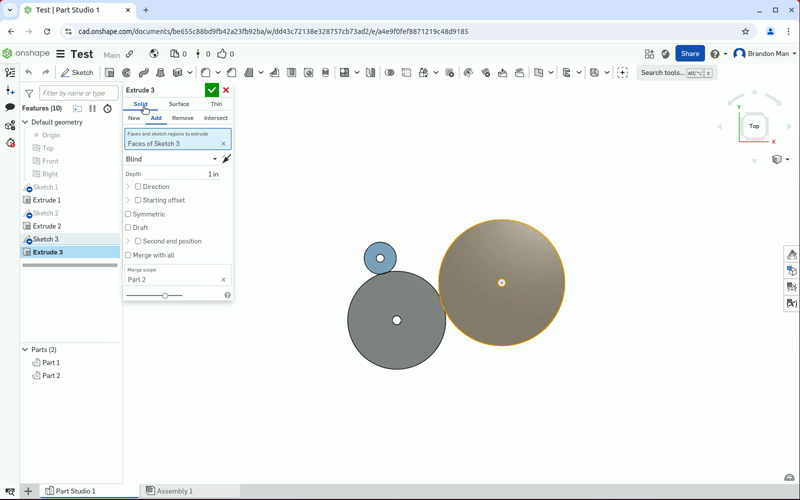
click(143, 106)
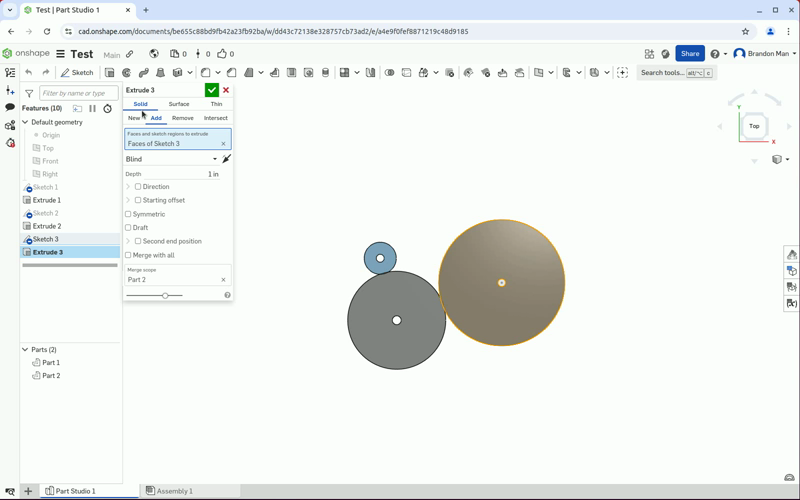
mouse_move(137, 120)
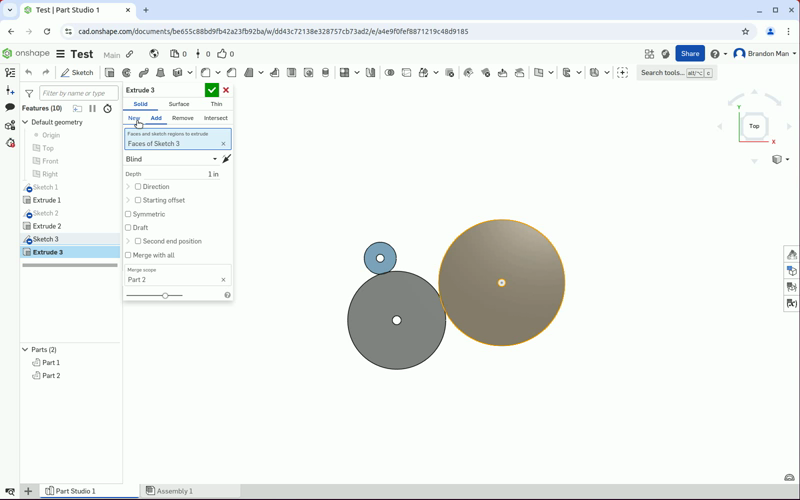
click(137, 120)
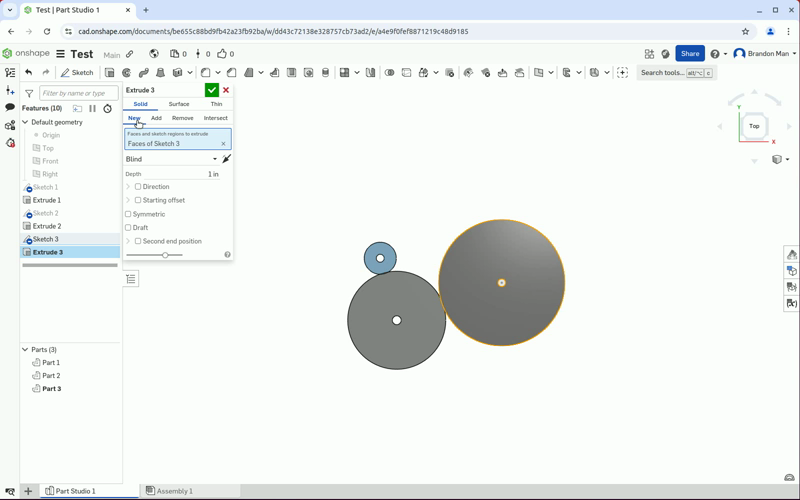
key(tab, 4)
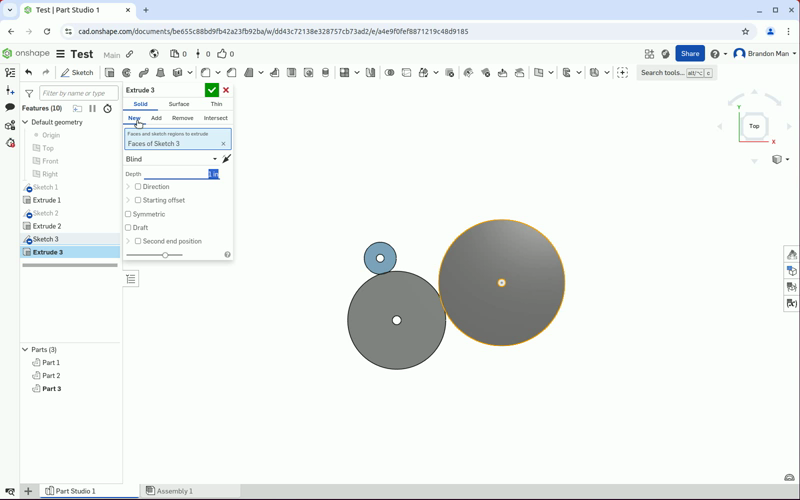
text(1.685)
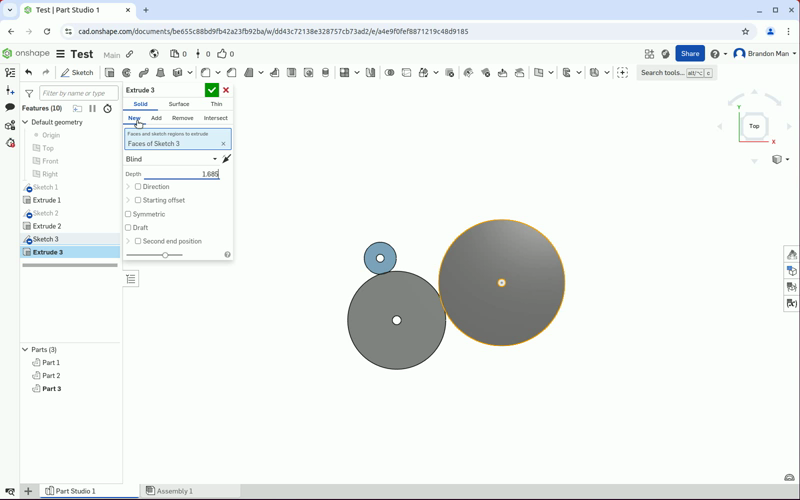
key(enter)
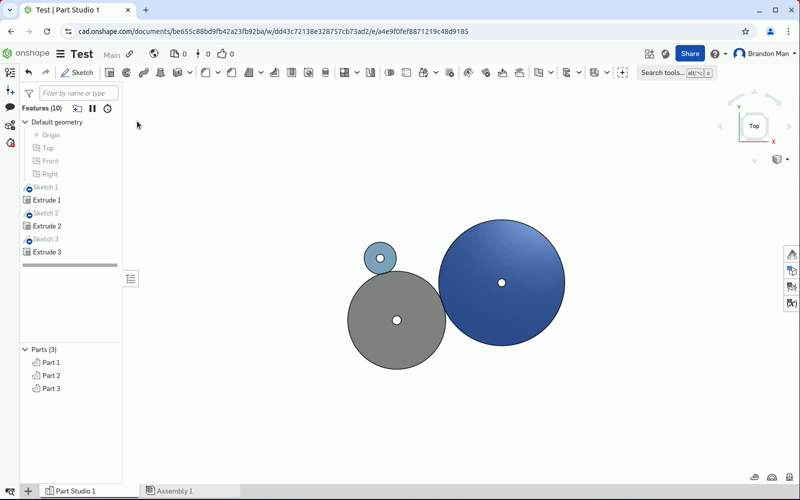
key(shift+h)
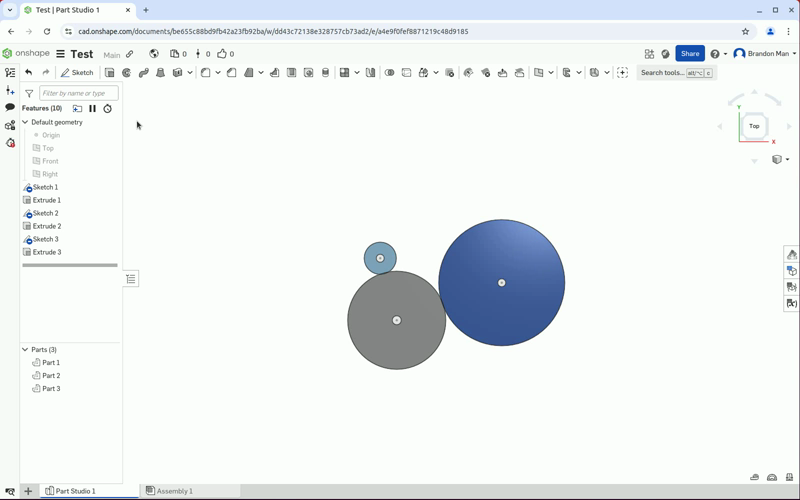
key(shift+h)
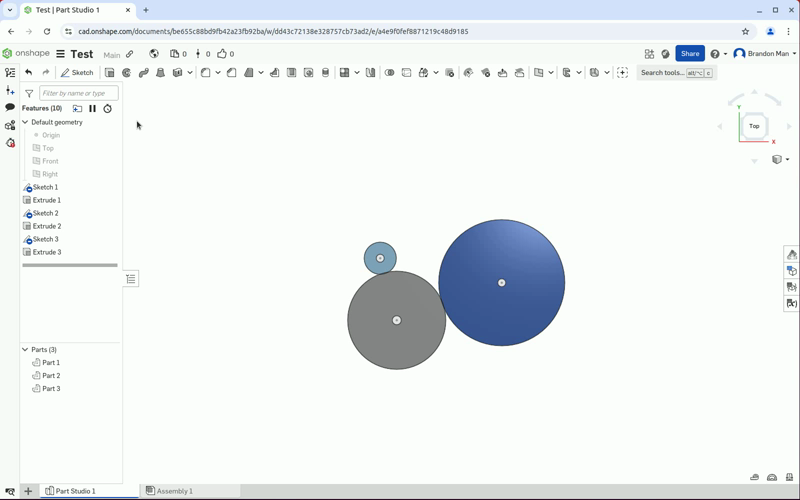
key(shift+7)
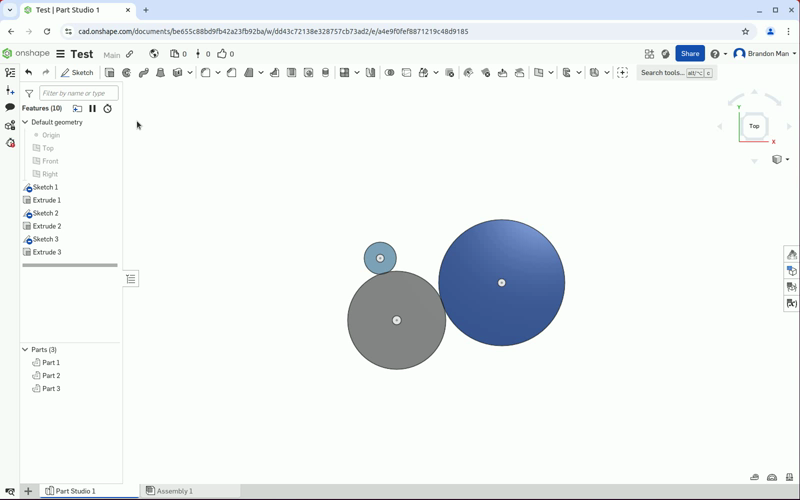
key(up, 3)
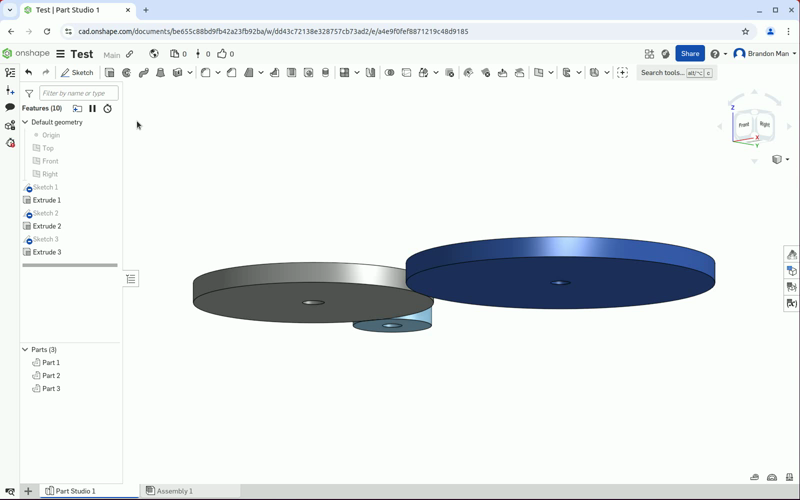
key(left, 3)
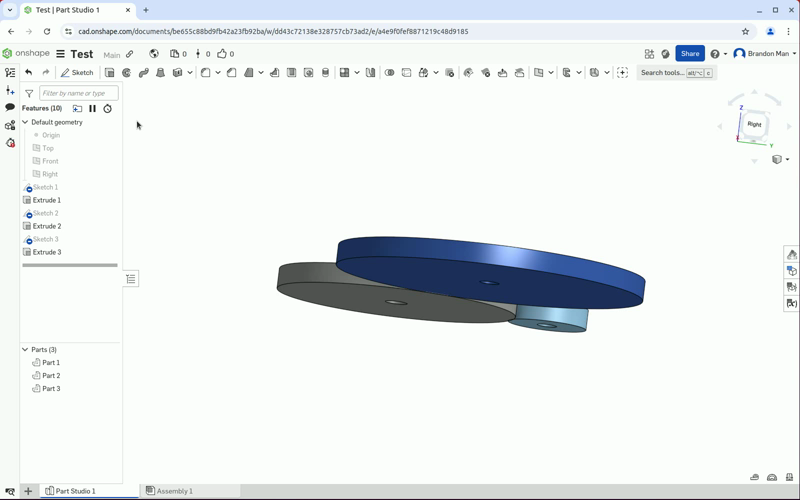
key(right, 3)
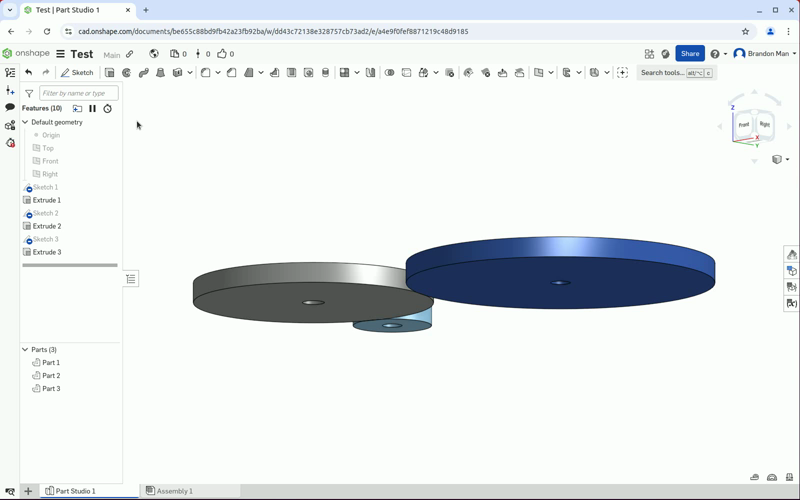
key(down, 3)
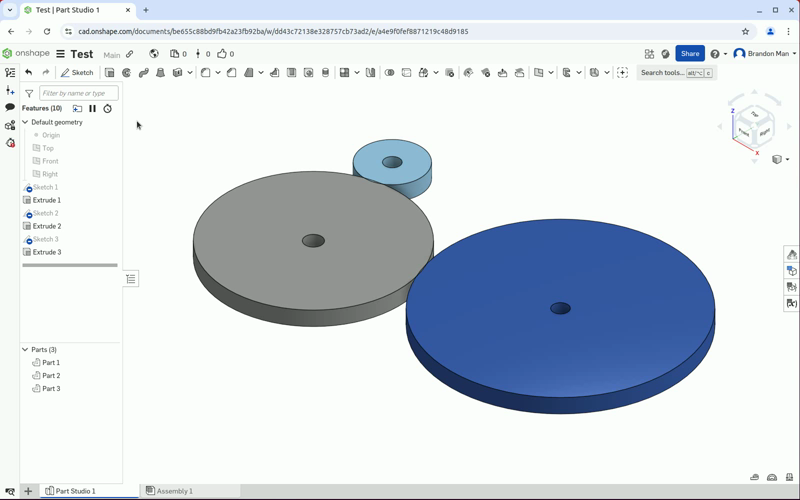
mouse_move(73, 189)
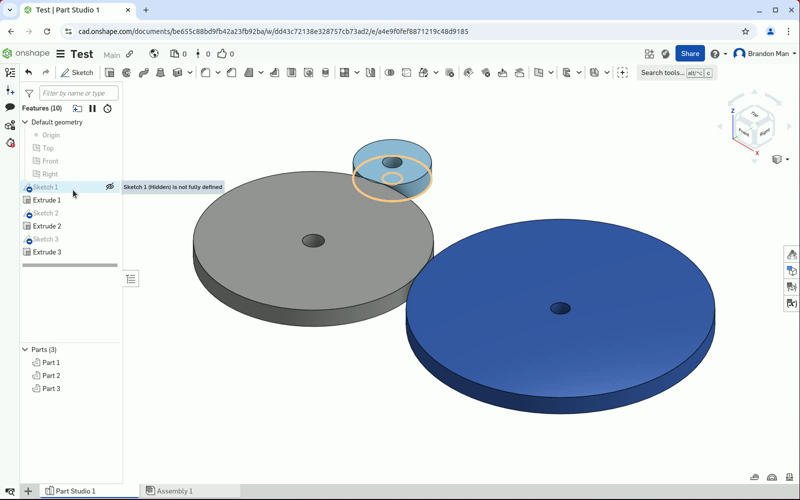
click(73, 189)